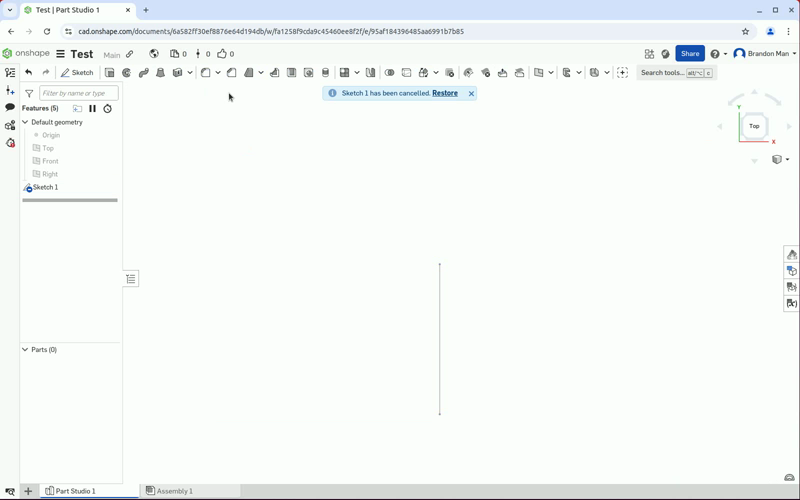
key(shift+h)
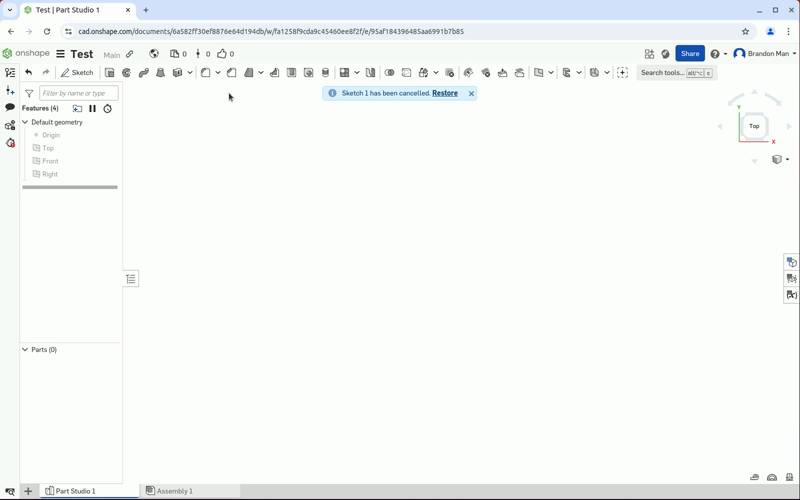
mouse_move(73, 352)
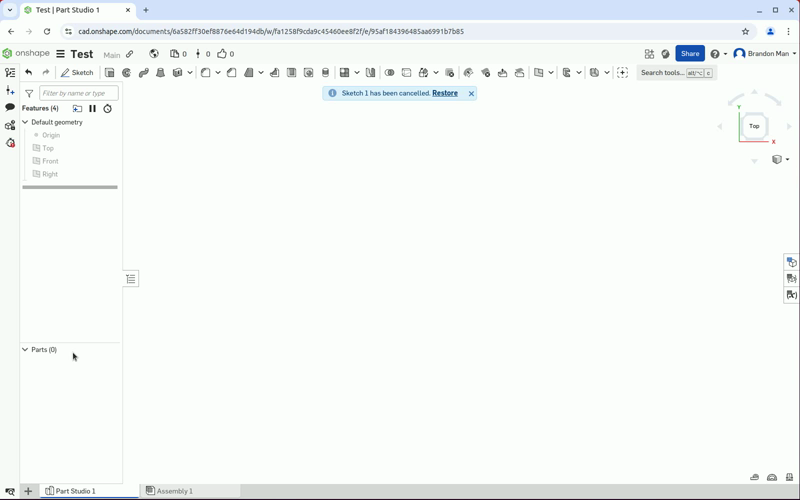
key(y)
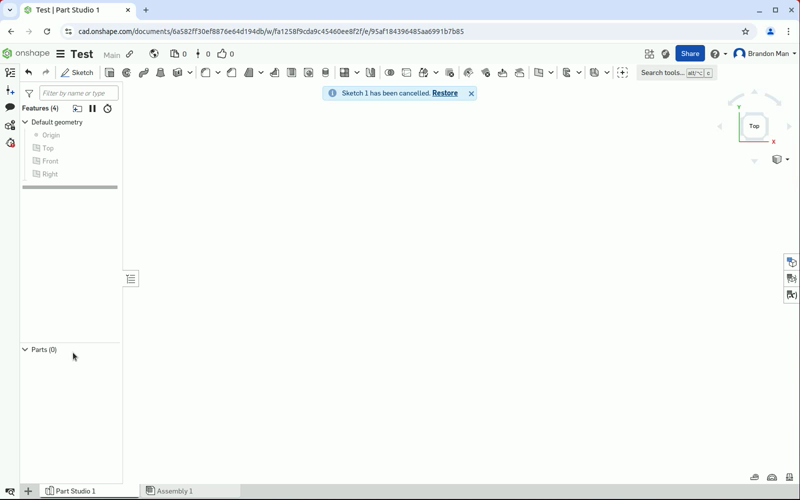
key(shift+p)
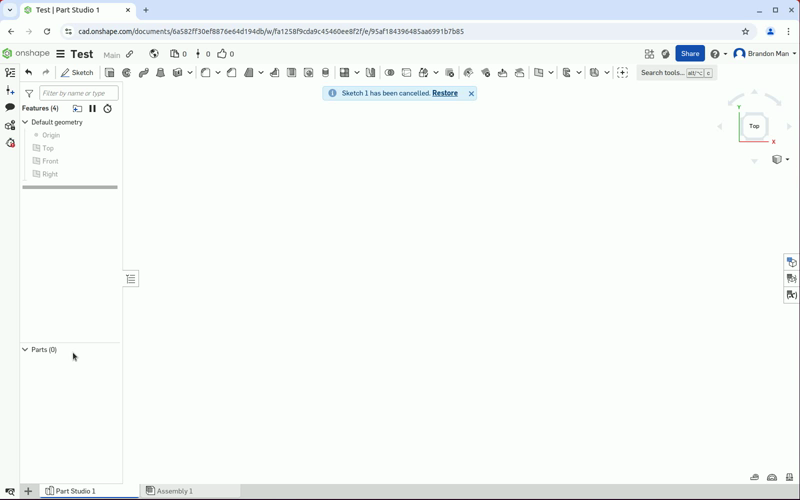
key(space)
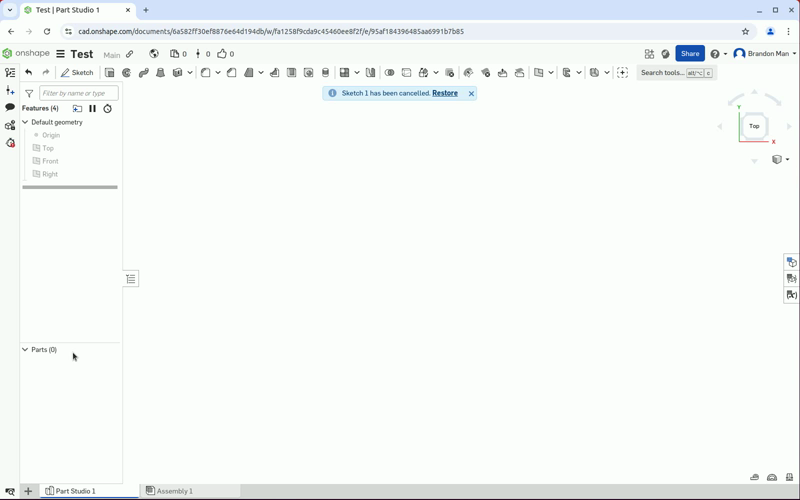
key_down(shift)
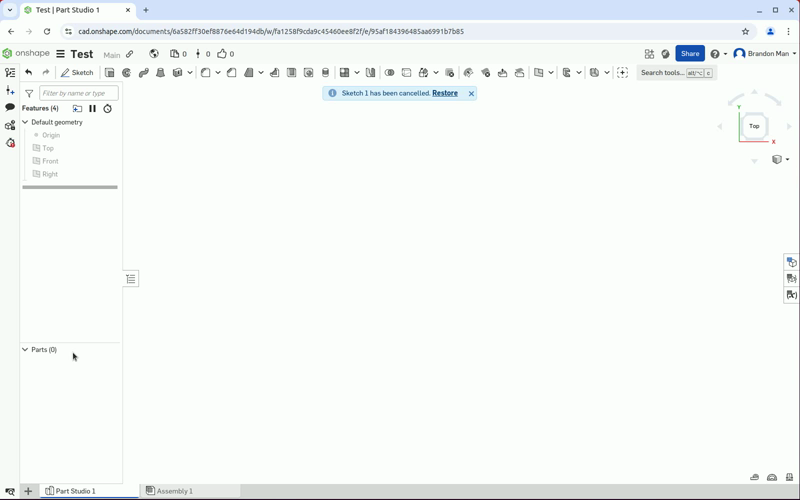
key(up)
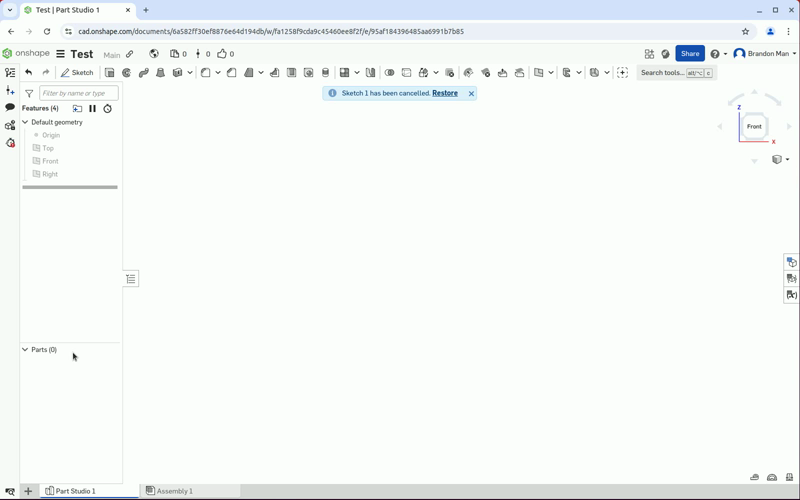
key_up(shift)
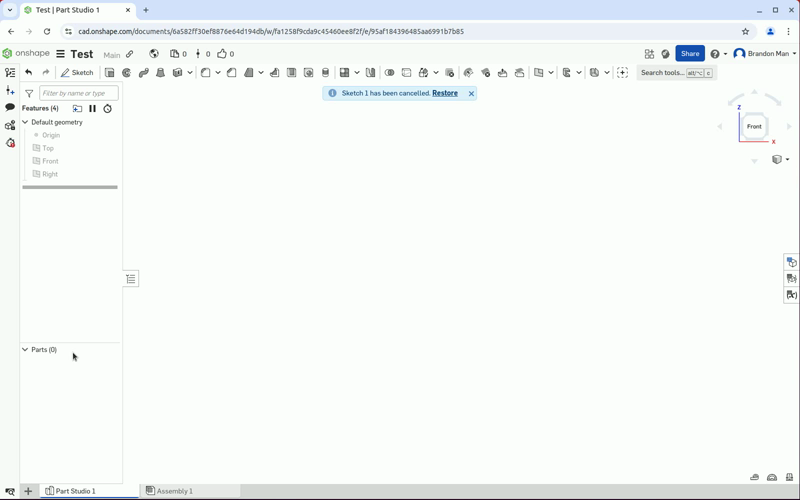
mouse_move(73, 352)
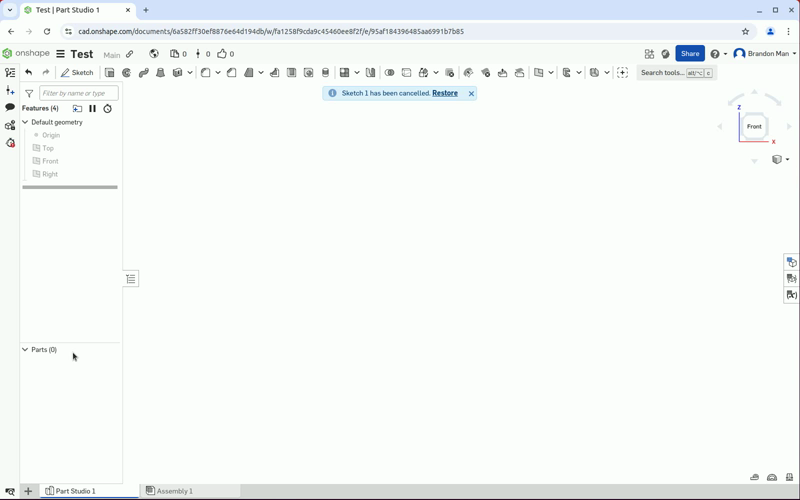
key(shift+y)
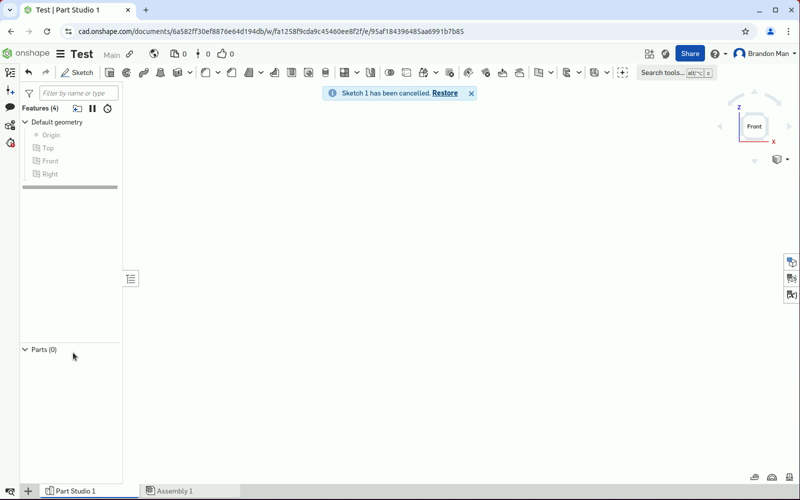
key(shift+s)
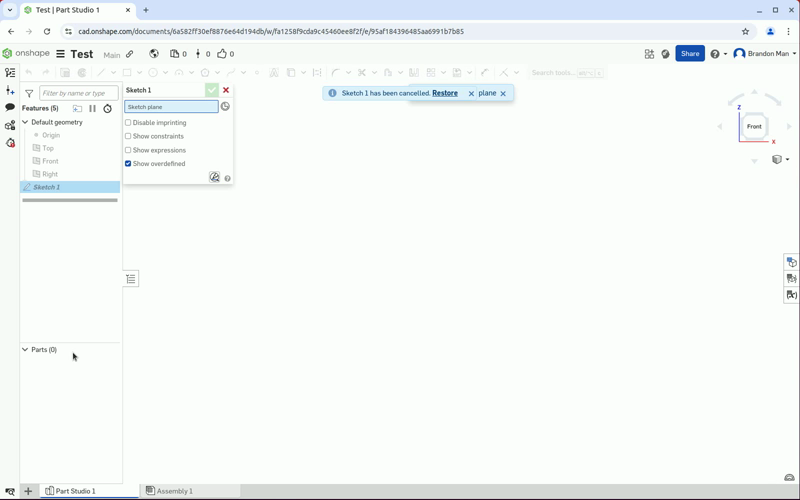
mouse_move(73, 163)
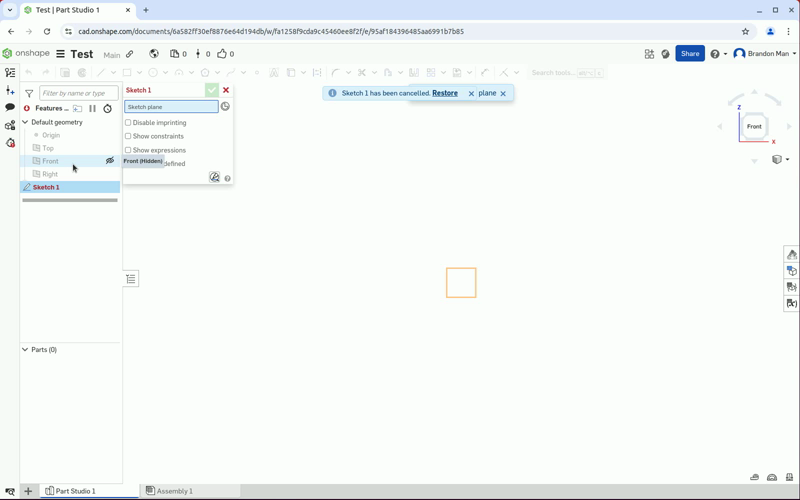
click(73, 163)
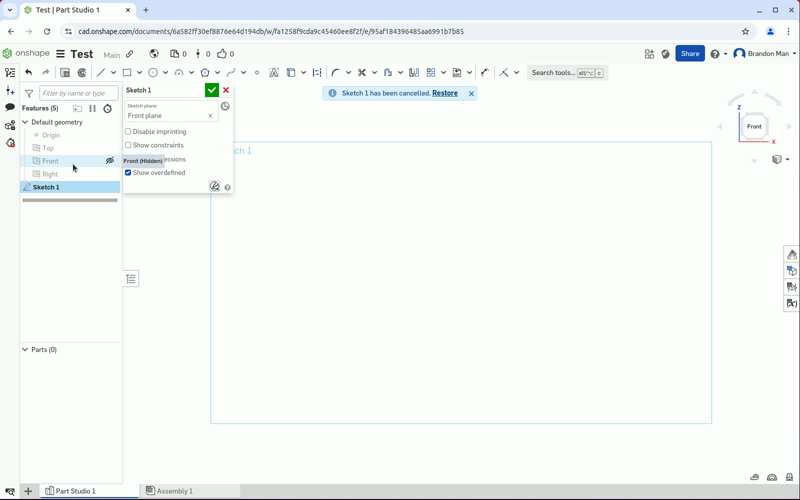
mouse_move(73, 352)
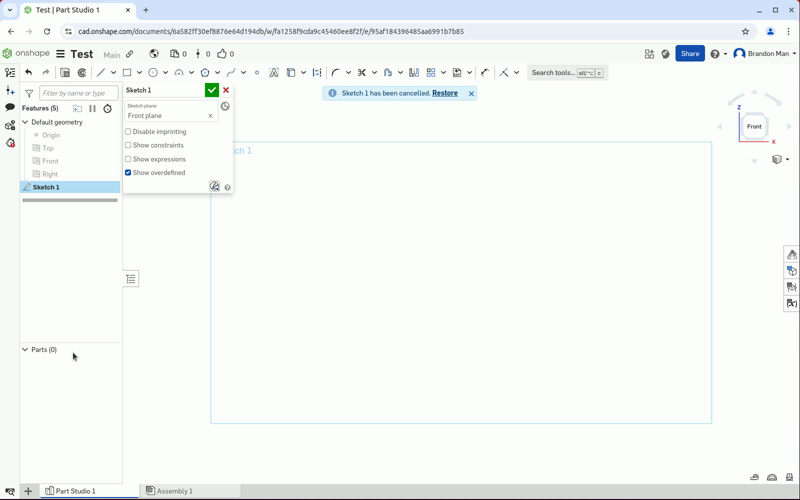
key(y)
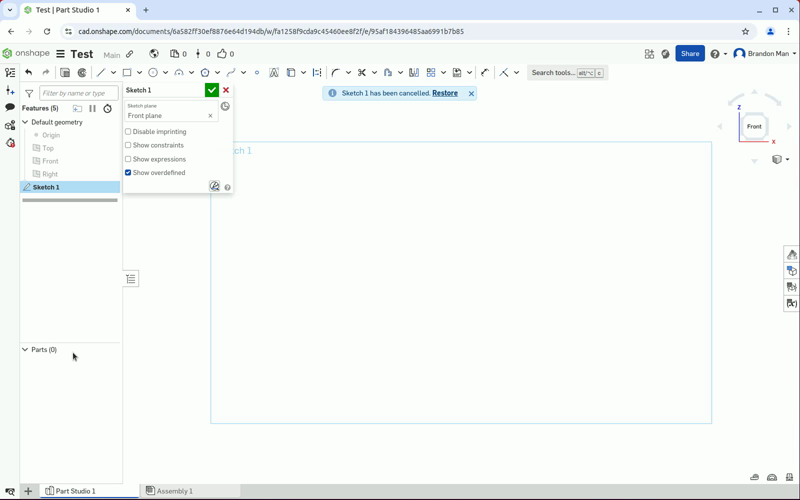
key(a)
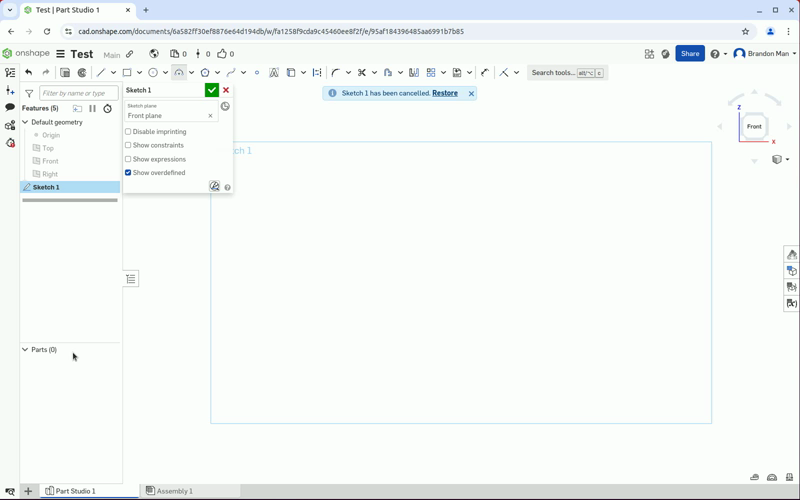
key_down(shift)
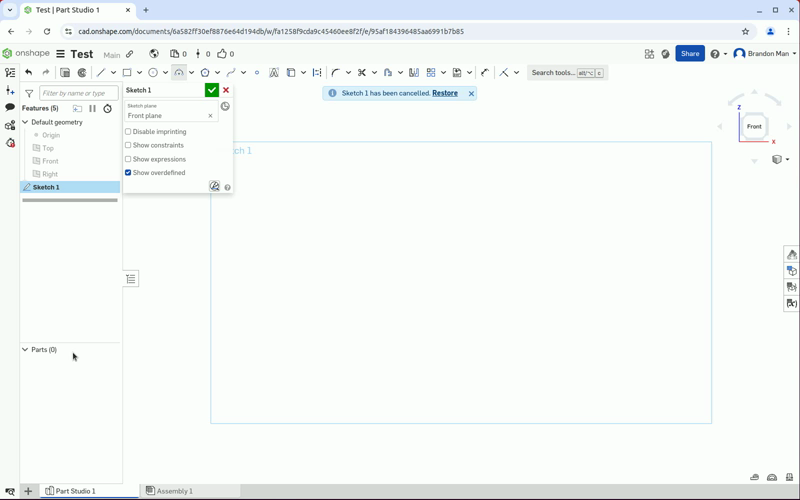
mouse_move(371, 288)
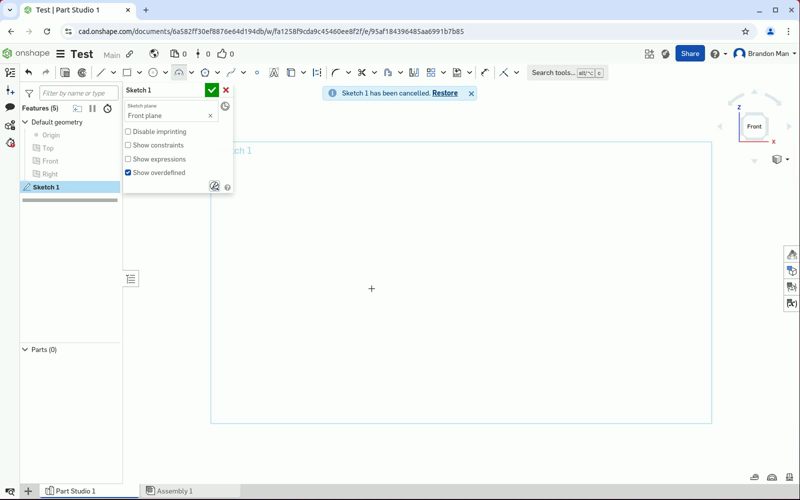
click(371, 288)
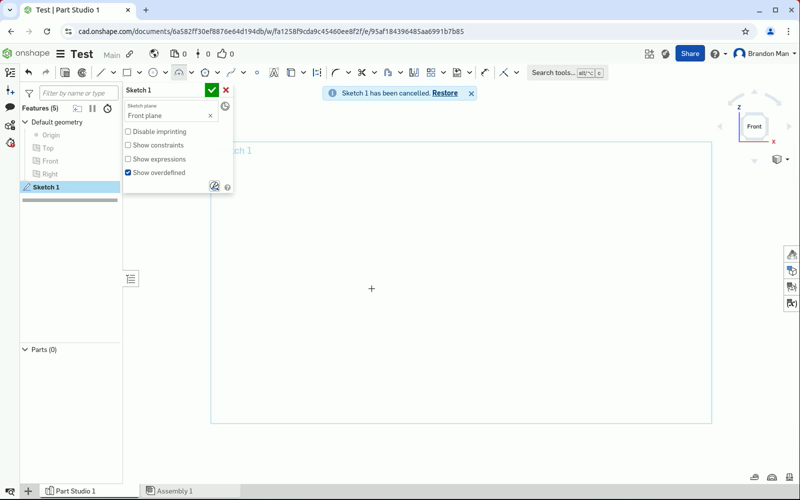
key_up(shift)
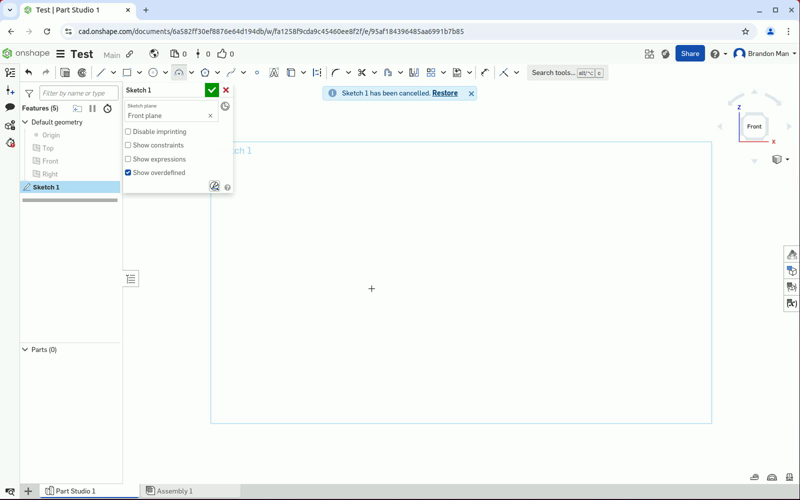
key_down(shift)
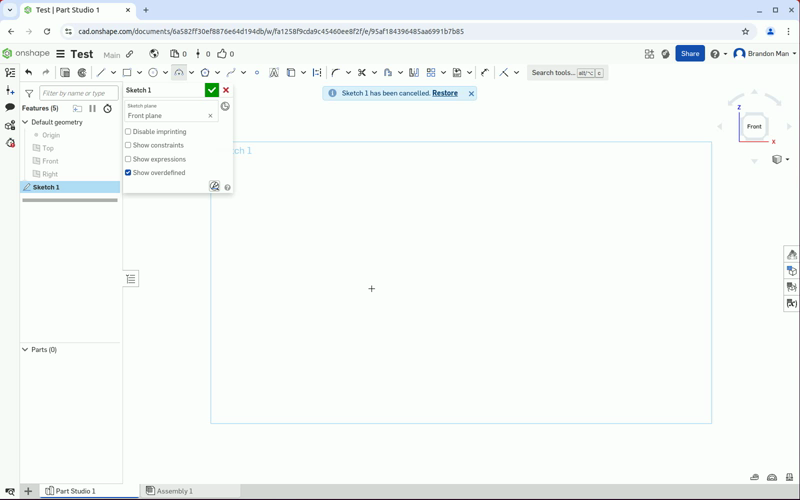
mouse_move(414, 288)
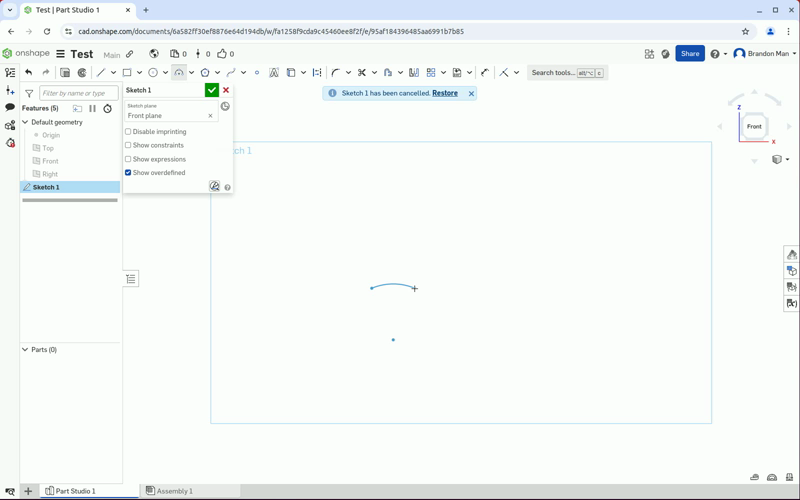
click(414, 288)
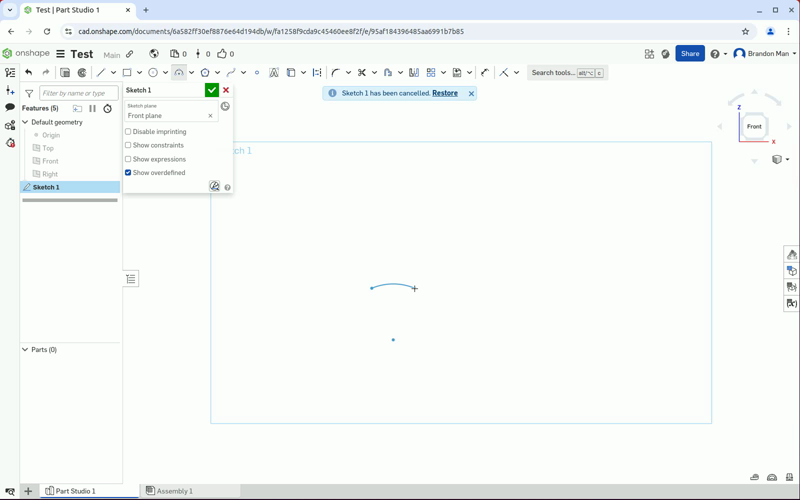
mouse_move(392, 300)
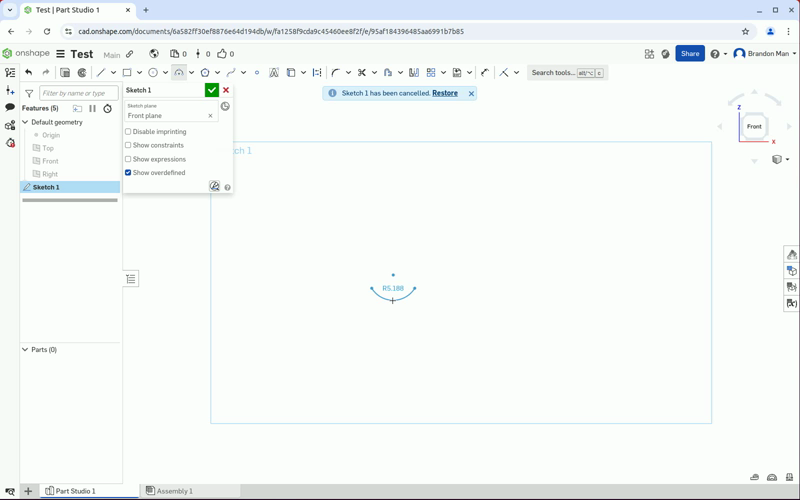
click(392, 300)
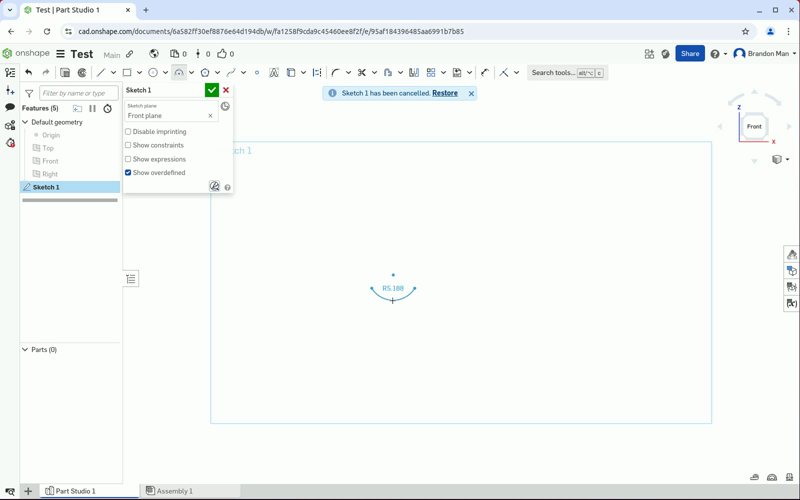
key_up(shift)
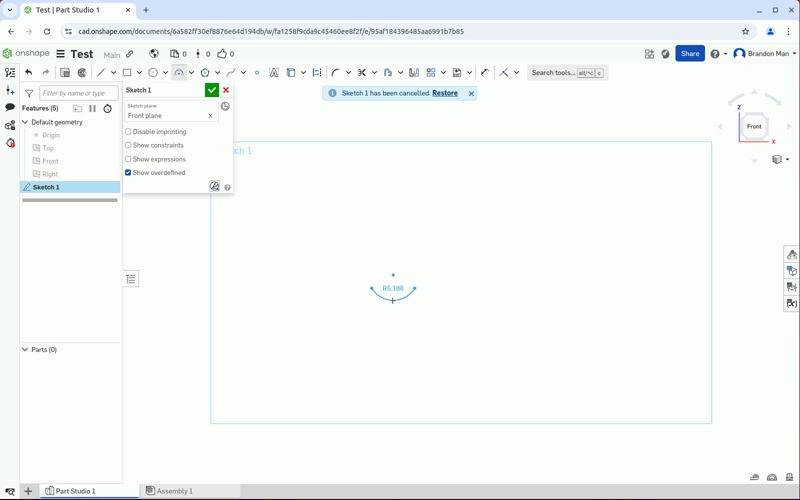
mouse_move(414, 288)
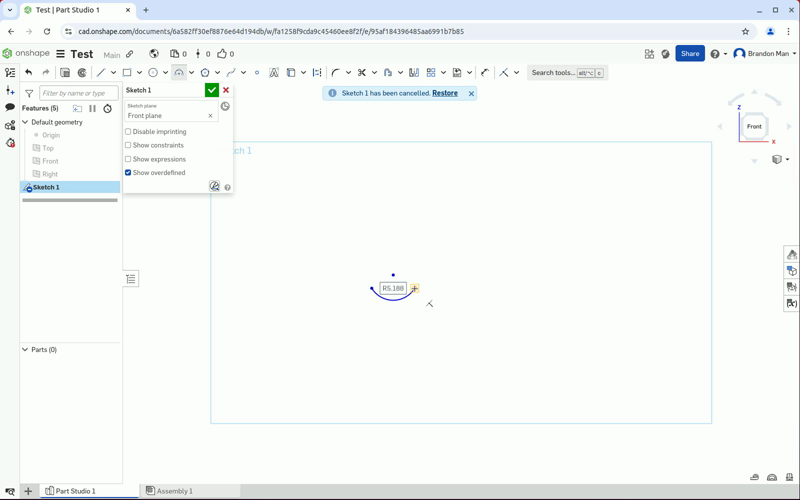
click(414, 288)
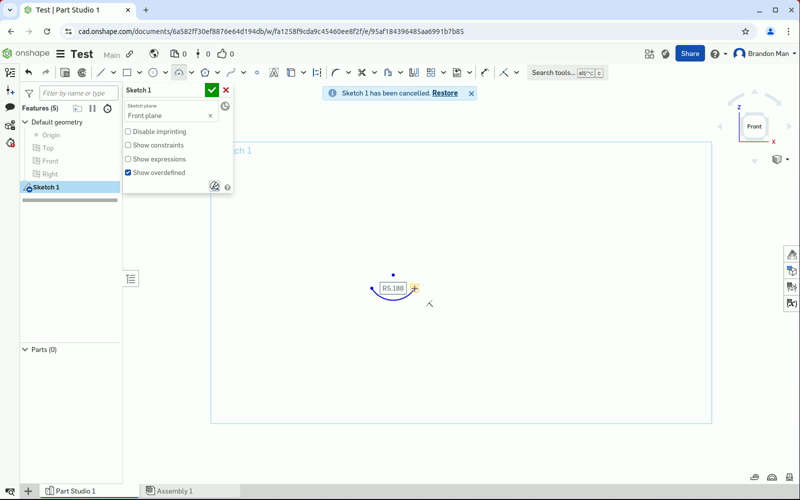
key_down(shift)
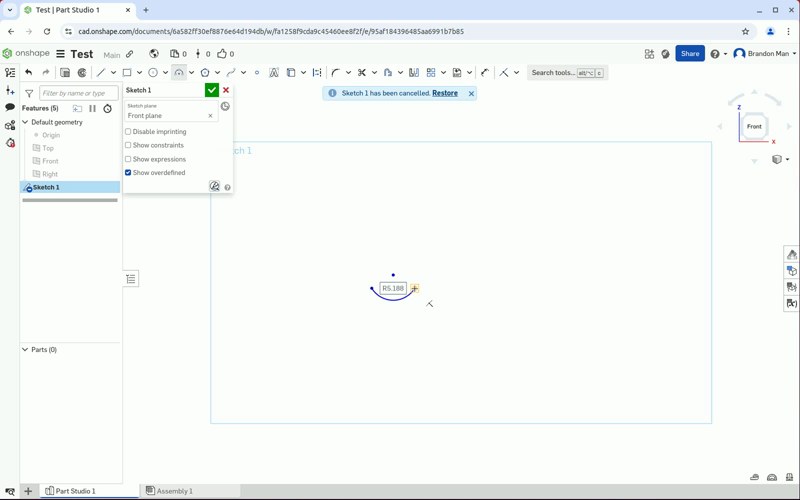
mouse_move(424, 282)
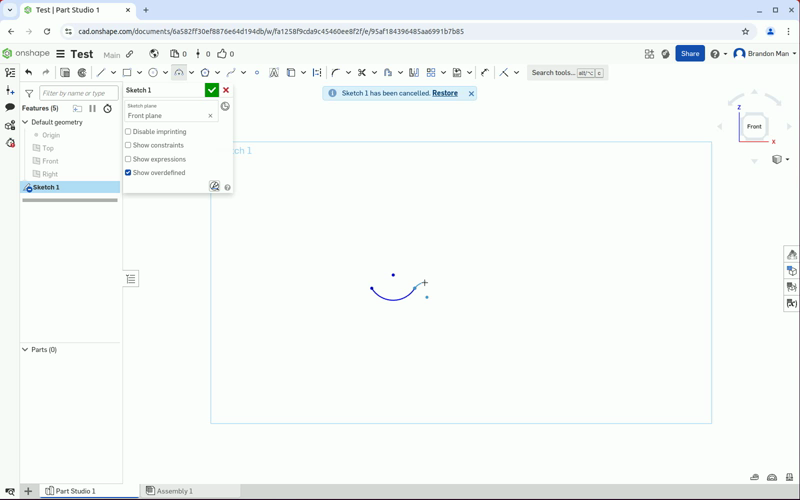
click(424, 282)
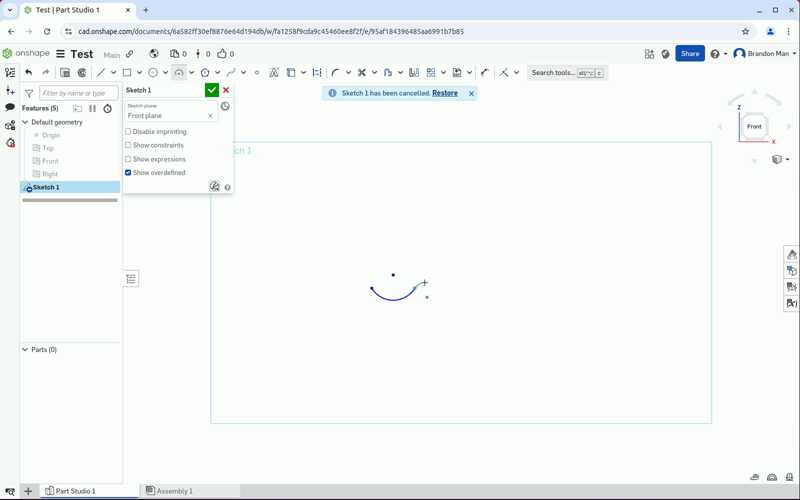
mouse_move(418, 283)
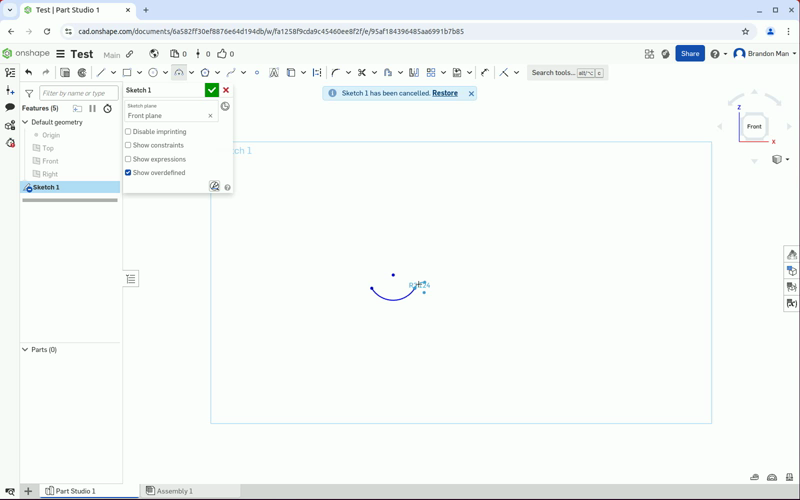
click(418, 283)
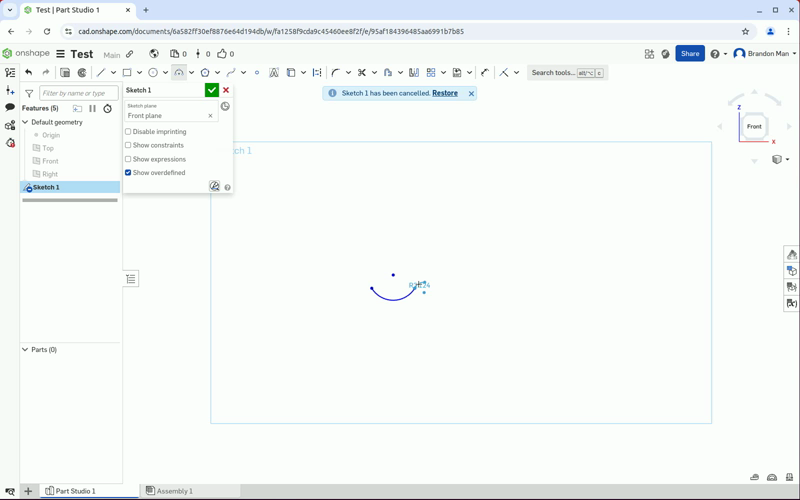
key_up(shift)
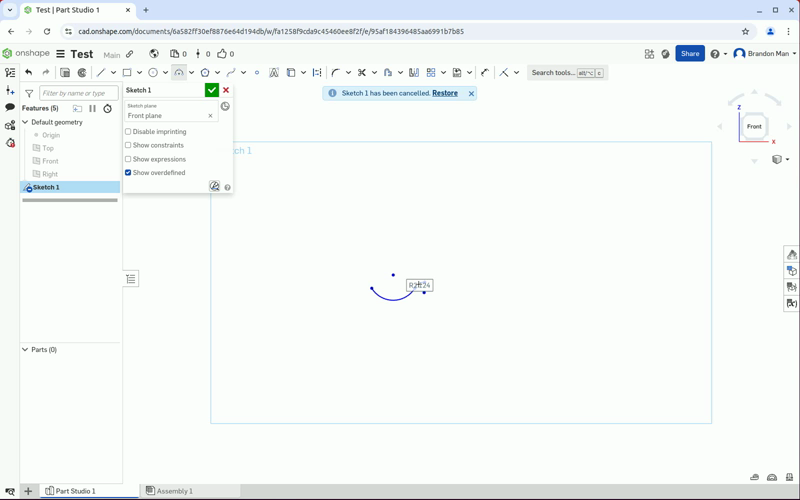
key(esc)
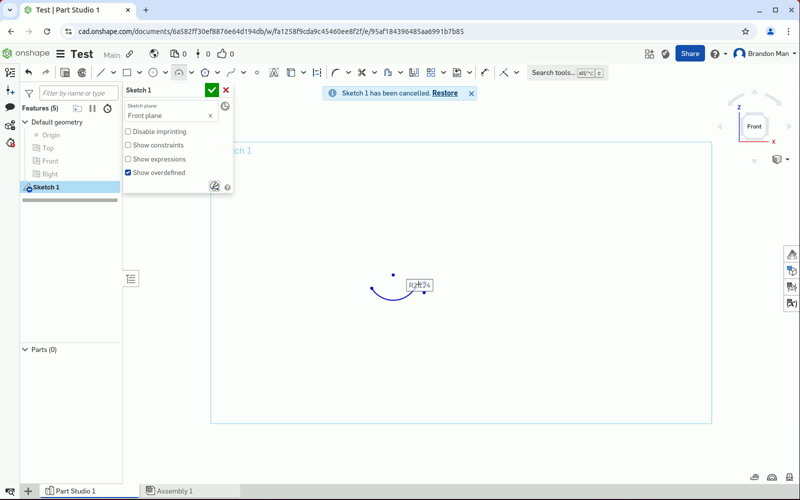
key(l)
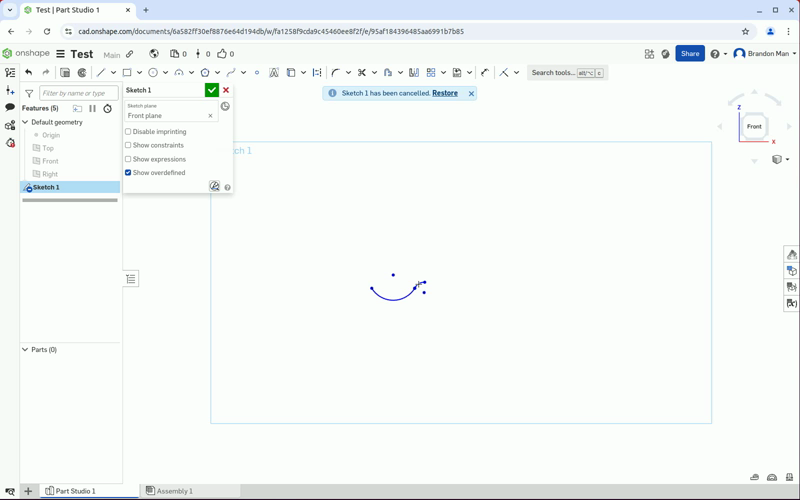
mouse_move(424, 282)
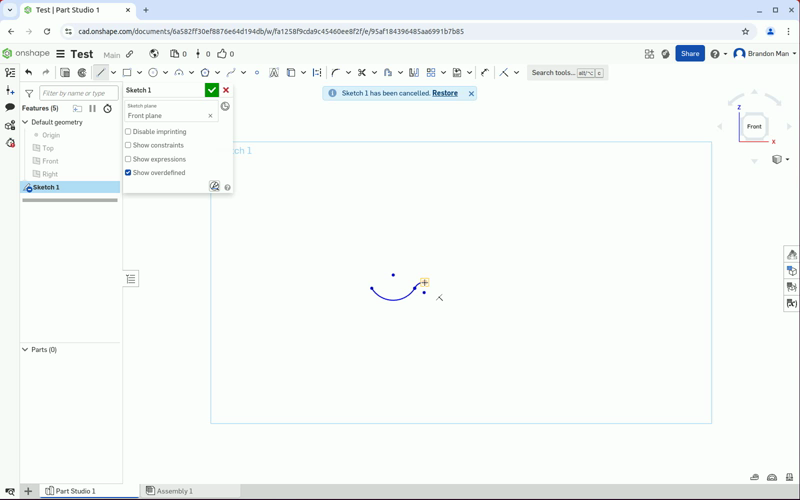
click(424, 282)
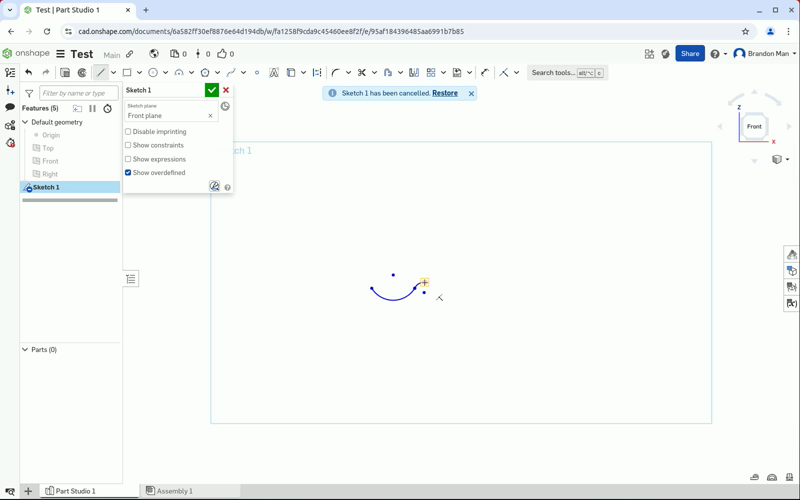
key_down(shift)
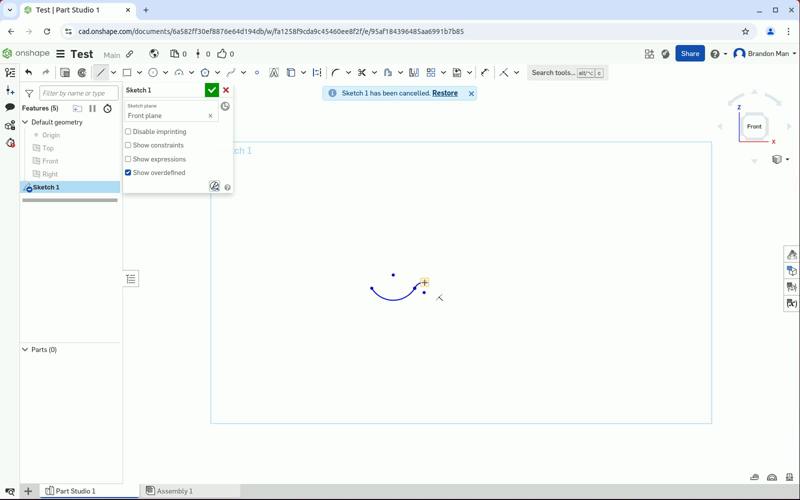
mouse_move(565, 282)
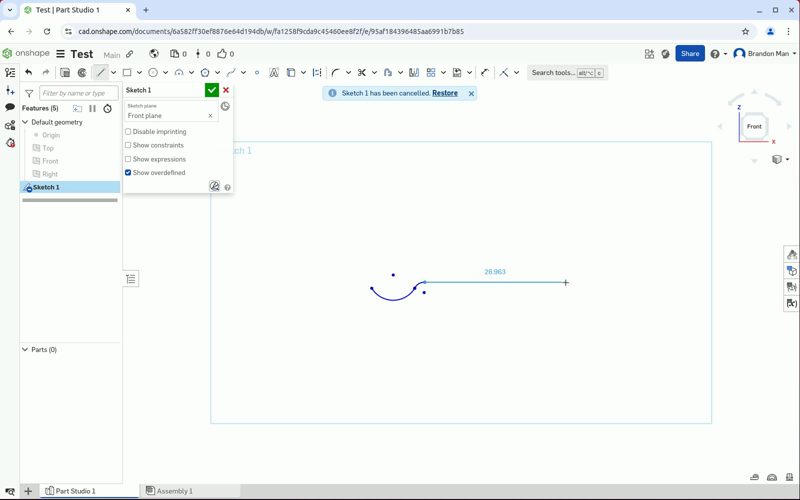
click(565, 282)
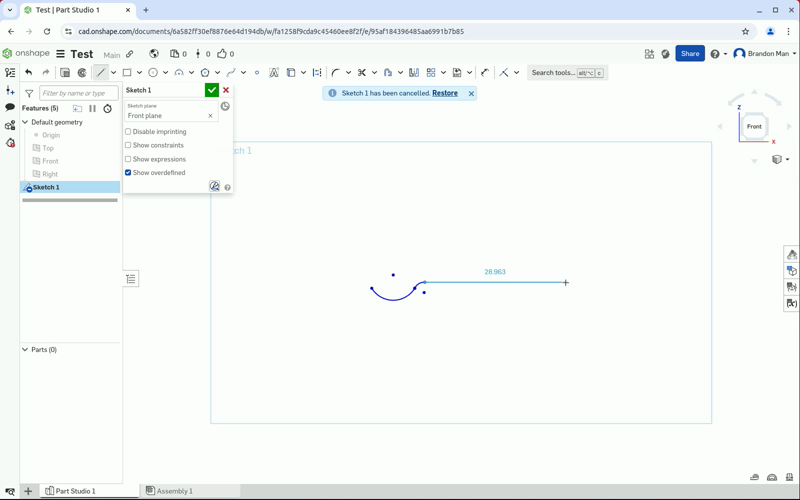
key_up(shift)
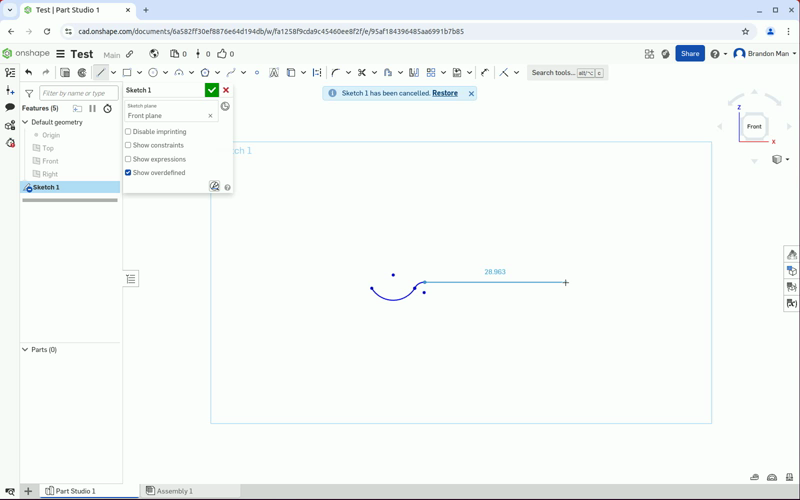
key_down(shift)
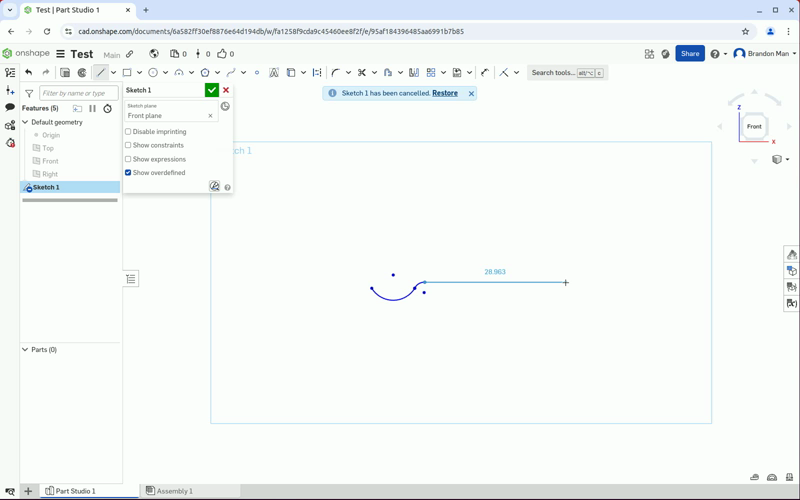
mouse_move(589, 282)
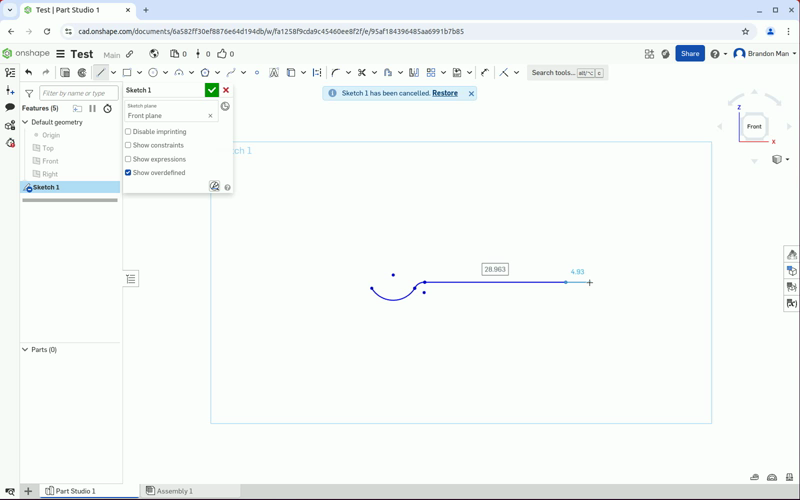
mouse_move(565, 267)
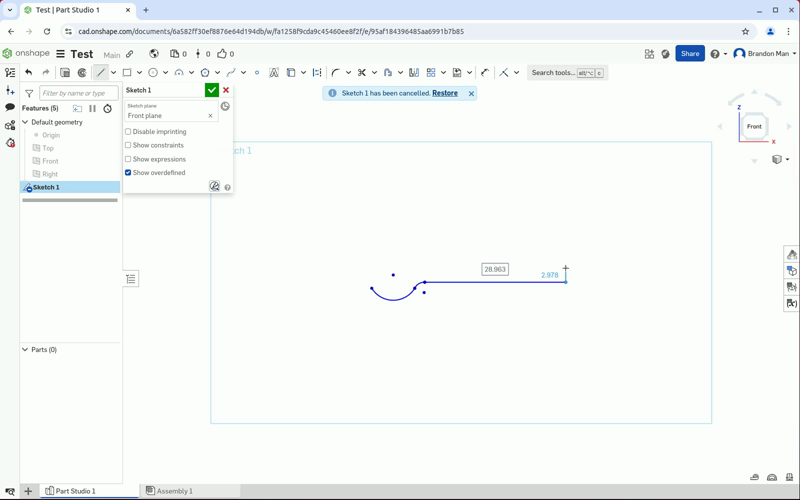
click(565, 267)
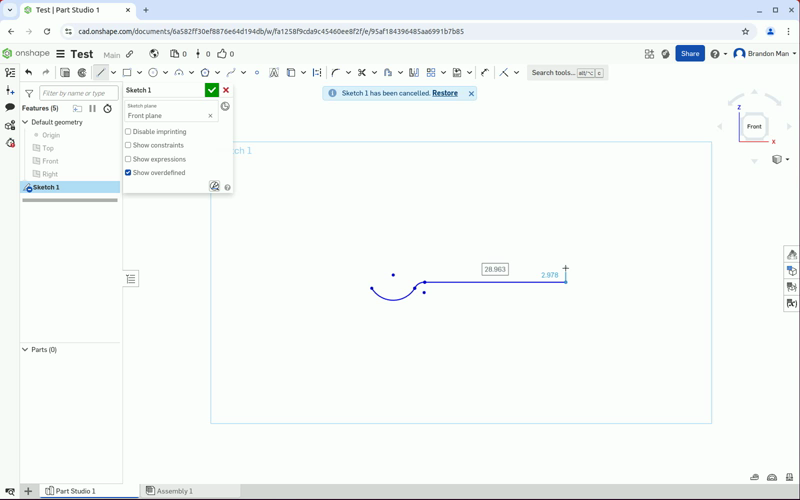
key_up(shift)
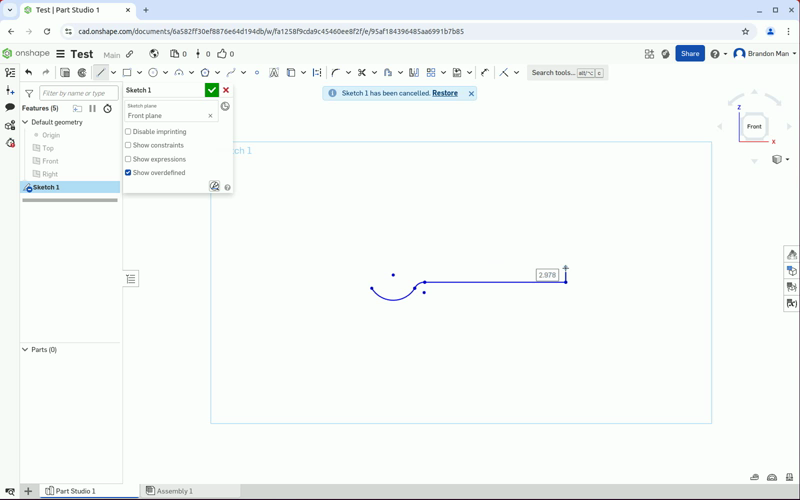
key_down(shift)
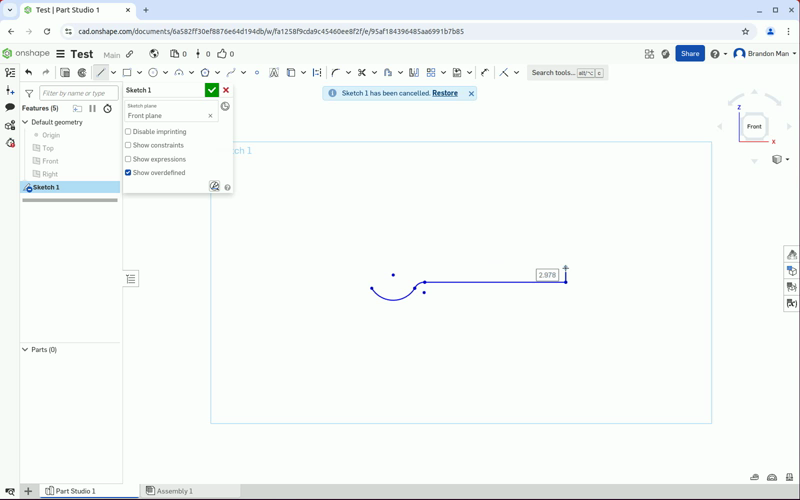
mouse_move(424, 267)
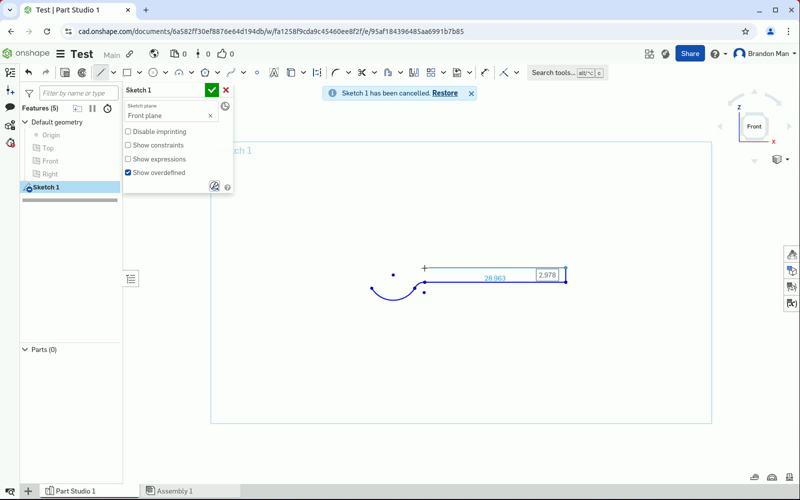
click(424, 267)
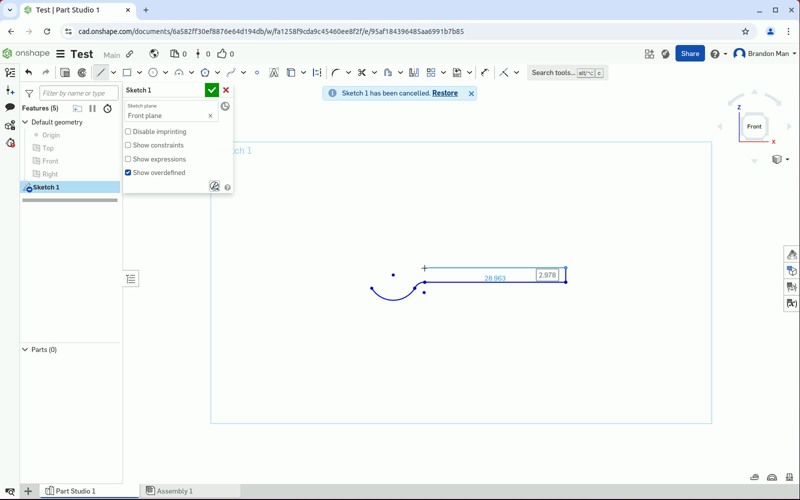
key_up(shift)
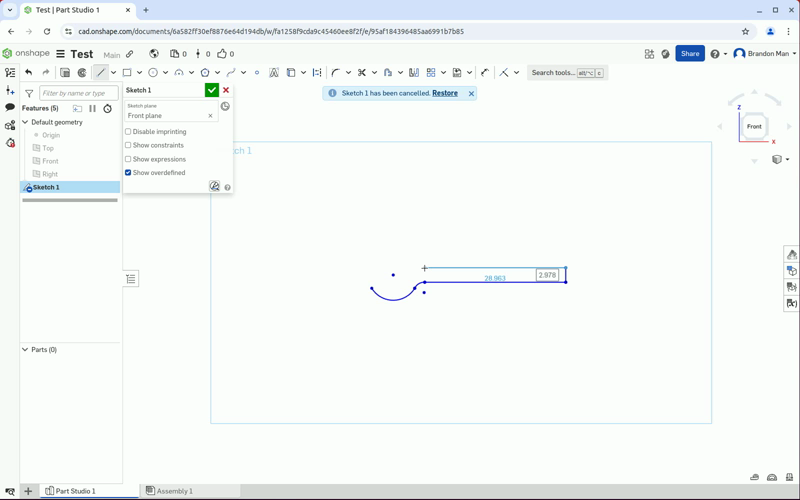
key(esc)
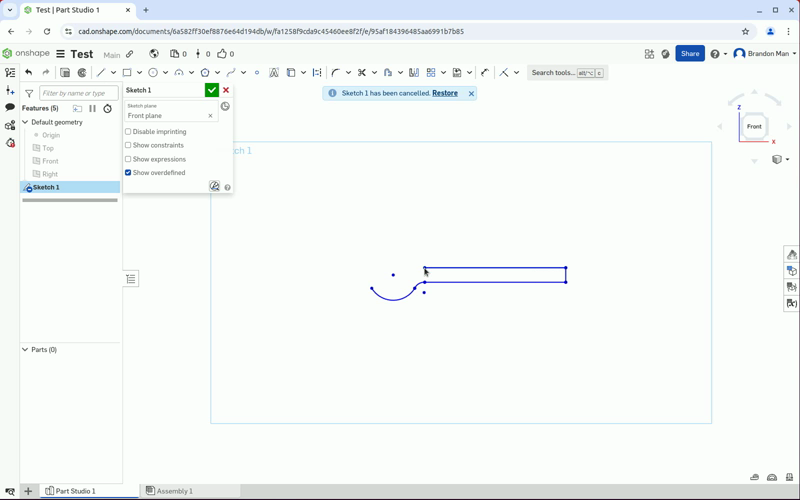
key(a)
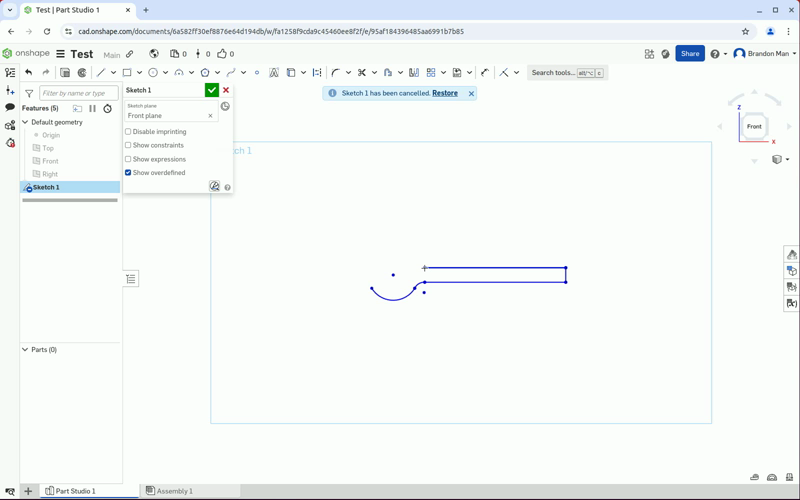
mouse_move(424, 267)
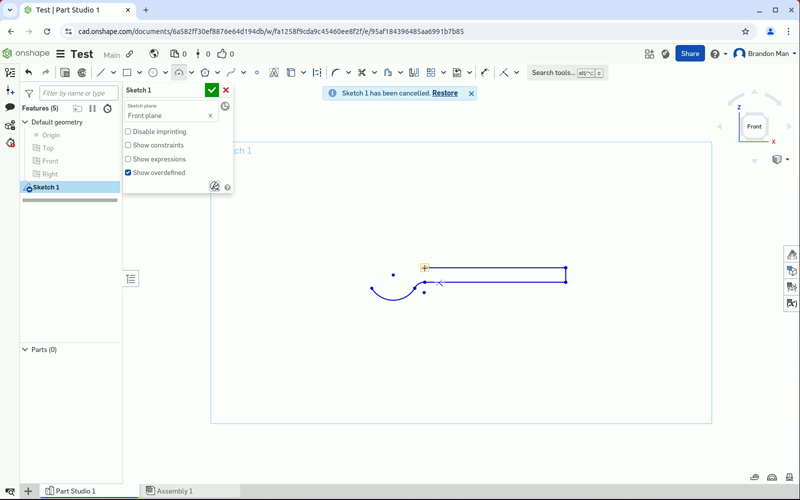
click(424, 267)
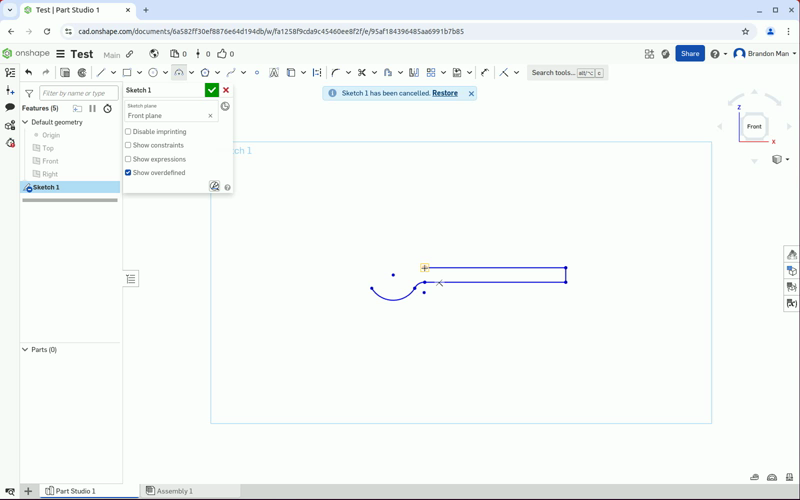
key_down(shift)
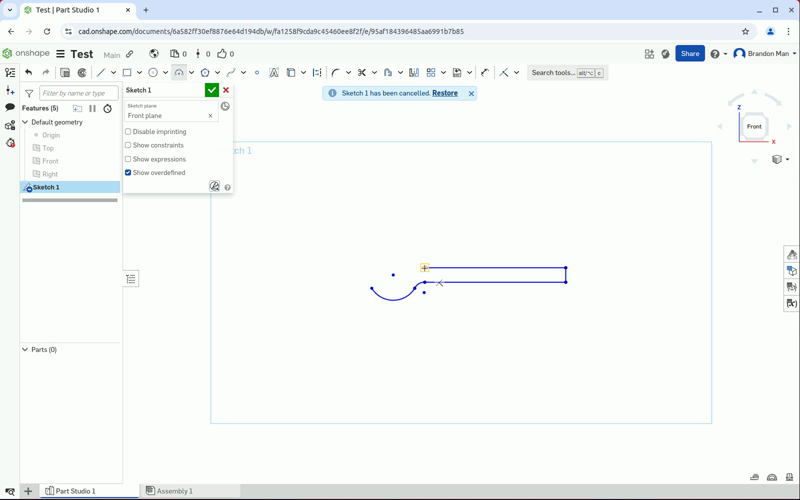
mouse_move(414, 261)
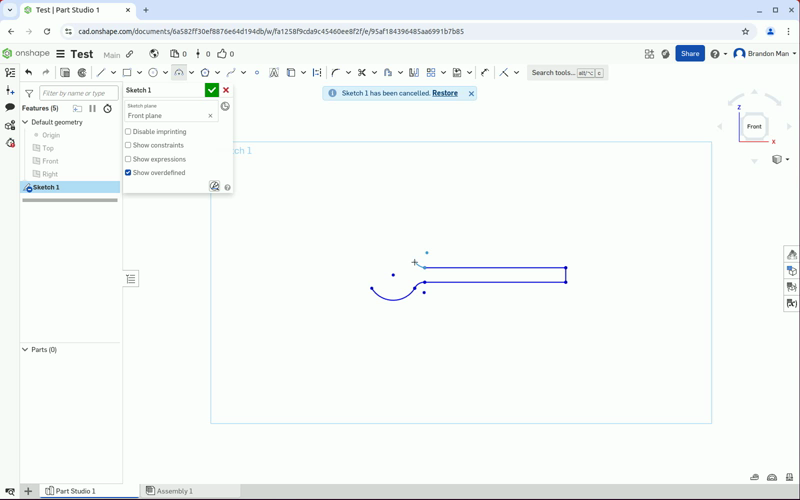
click(414, 261)
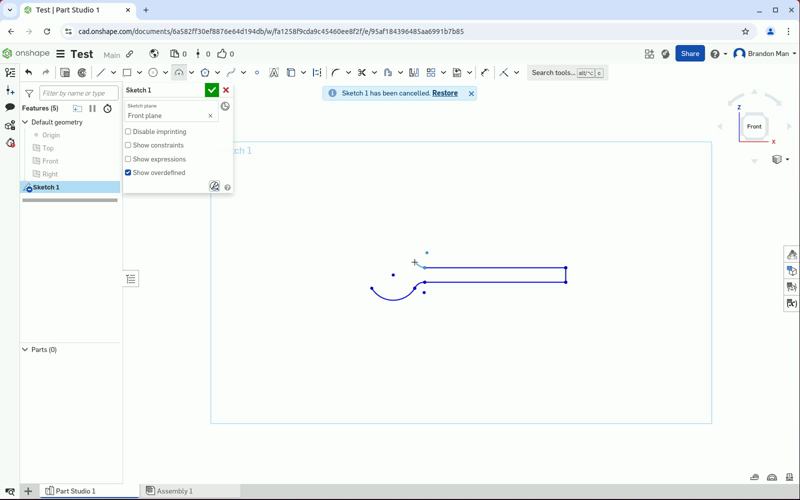
mouse_move(418, 266)
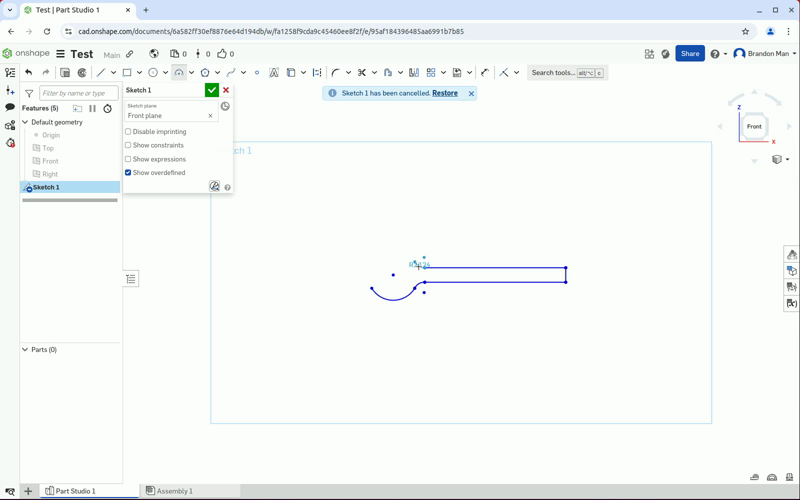
click(418, 266)
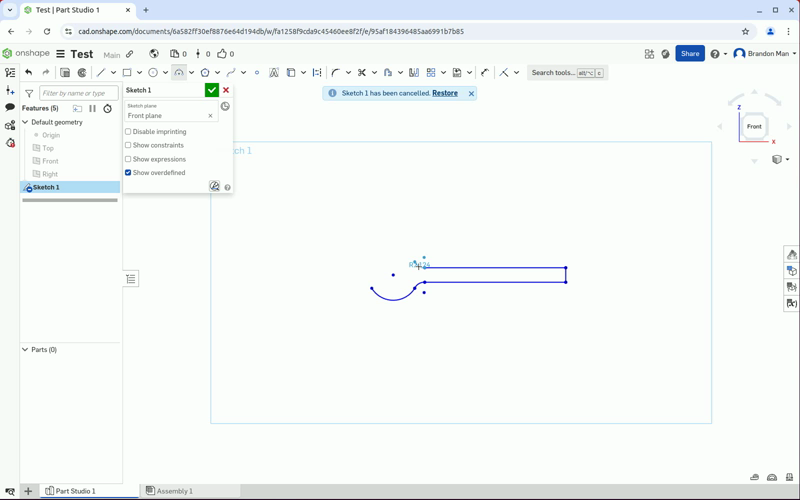
key_up(shift)
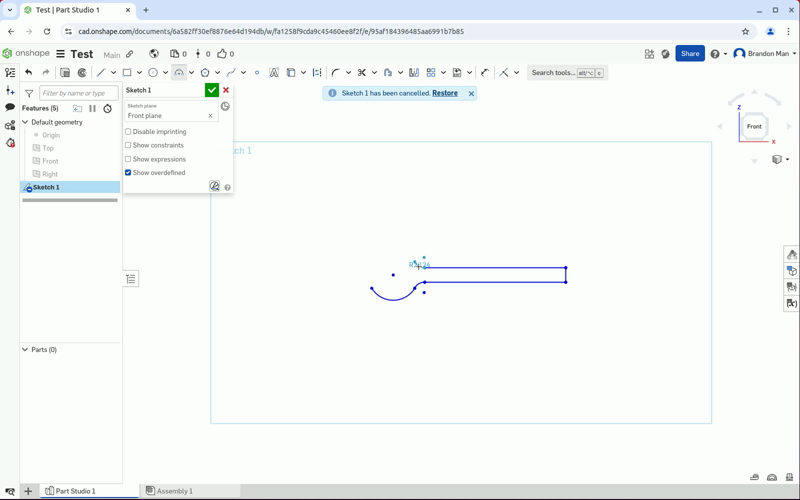
mouse_move(414, 261)
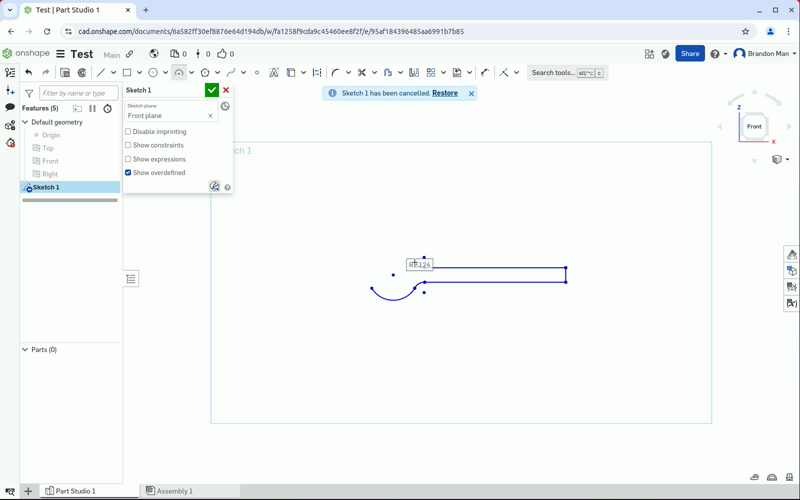
click(414, 261)
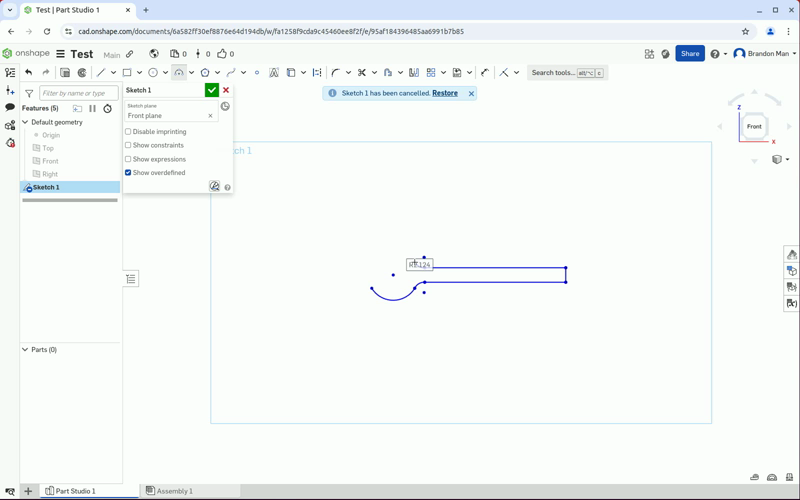
key_down(shift)
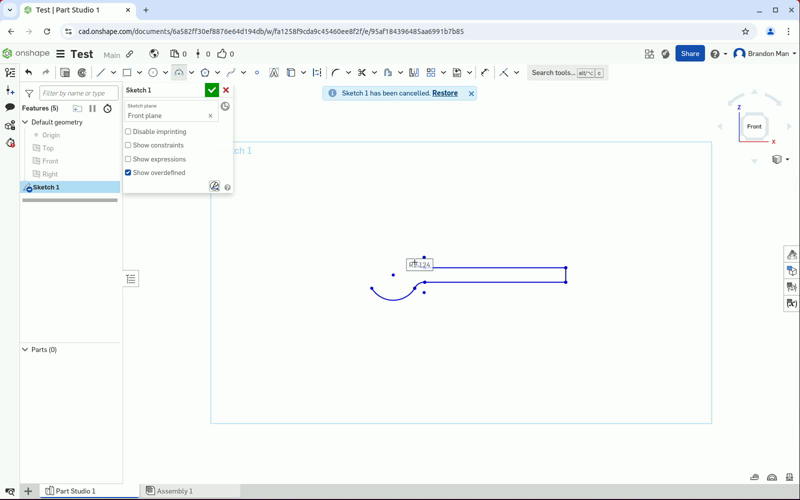
mouse_move(371, 261)
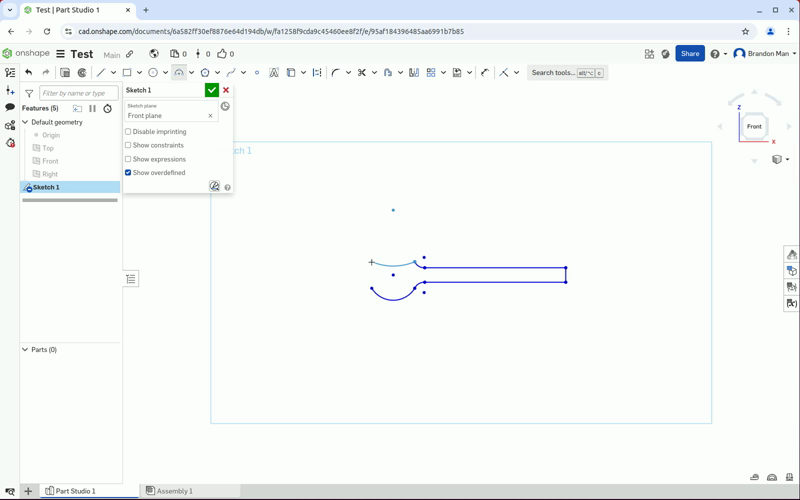
click(371, 261)
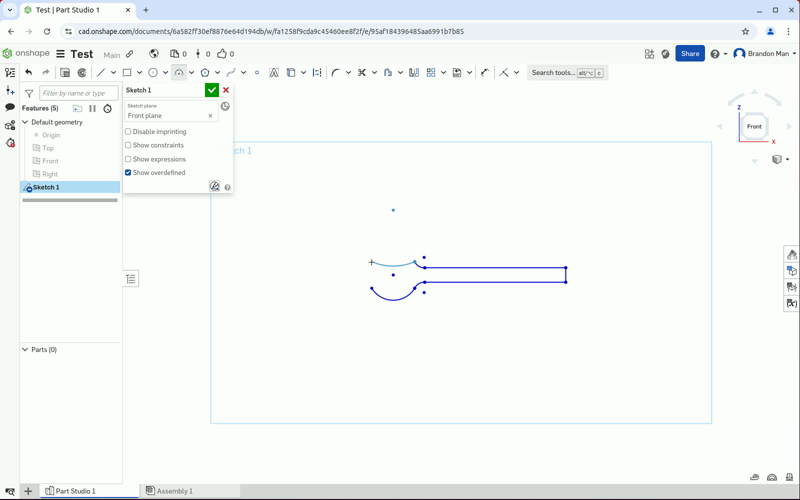
mouse_move(392, 249)
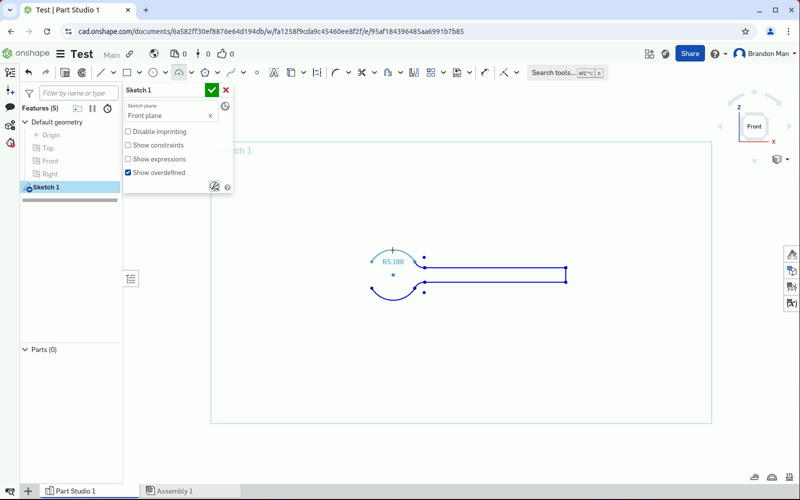
click(392, 249)
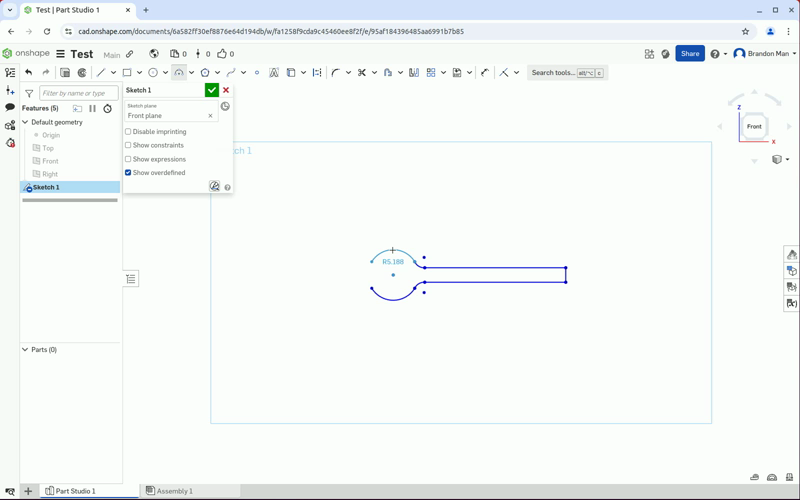
key_up(shift)
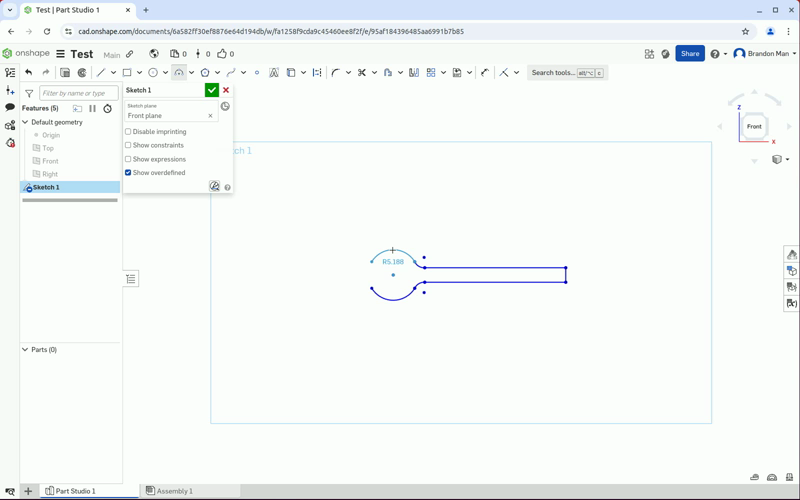
key(esc)
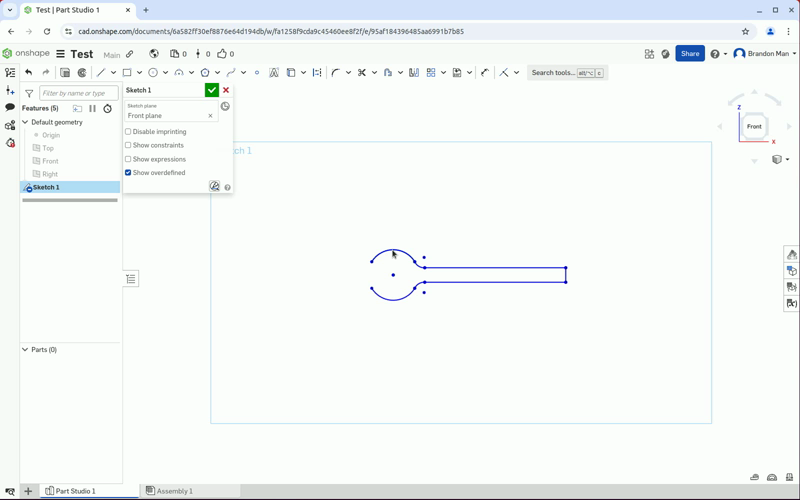
key(l)
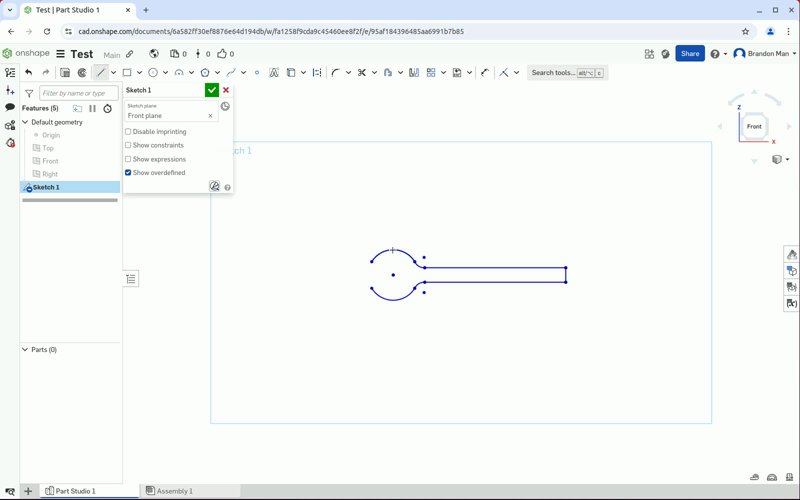
mouse_move(371, 261)
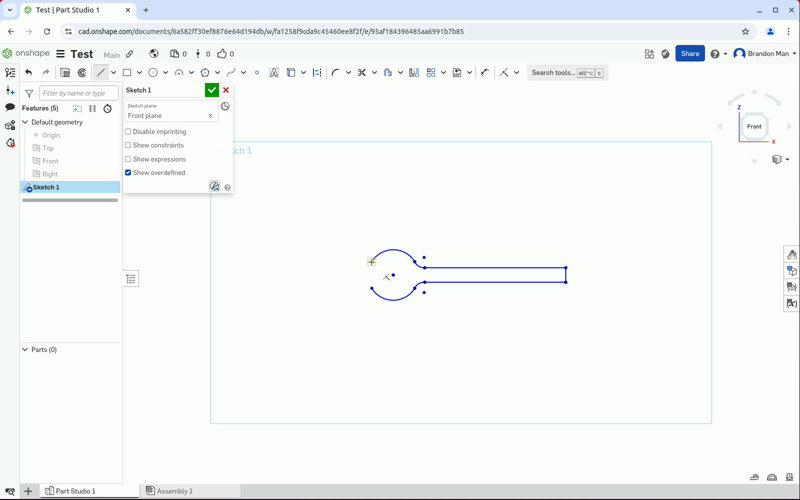
click(371, 261)
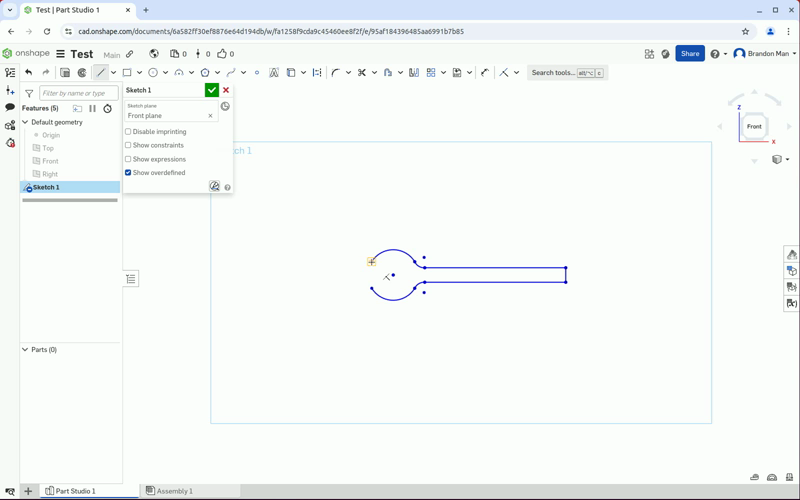
key_down(shift)
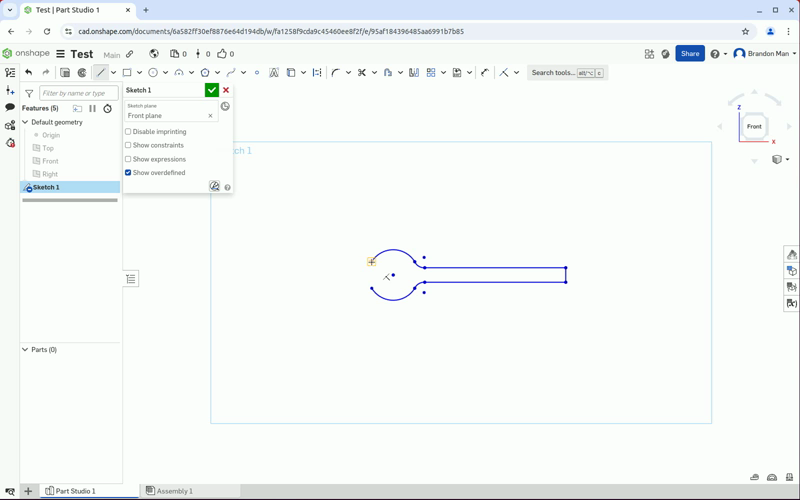
mouse_move(401, 261)
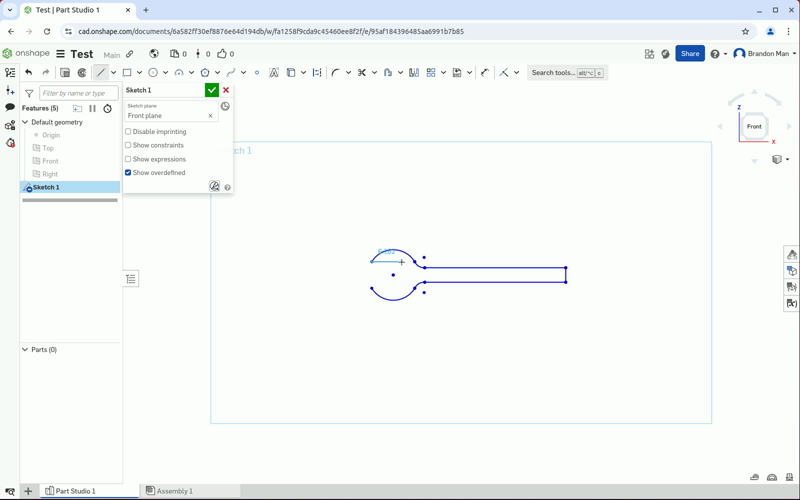
mouse_move(394, 261)
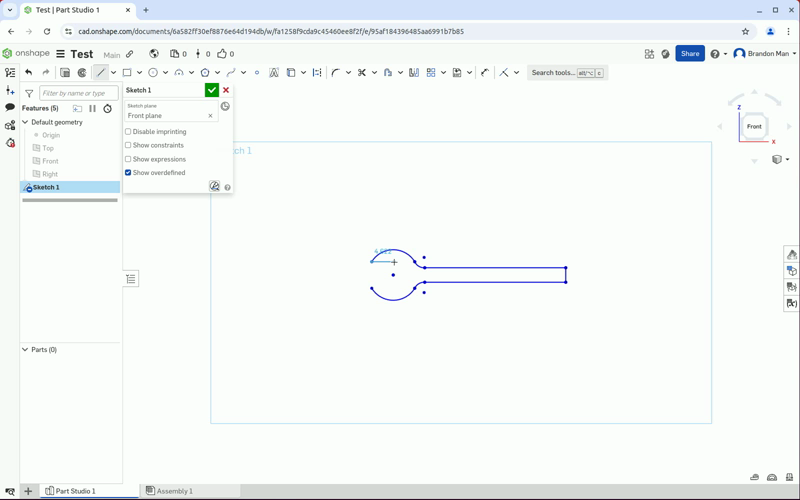
click(394, 261)
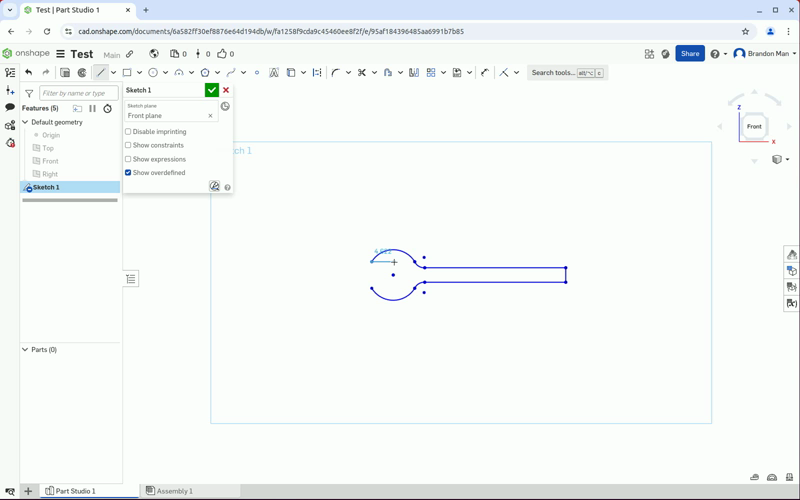
key_up(shift)
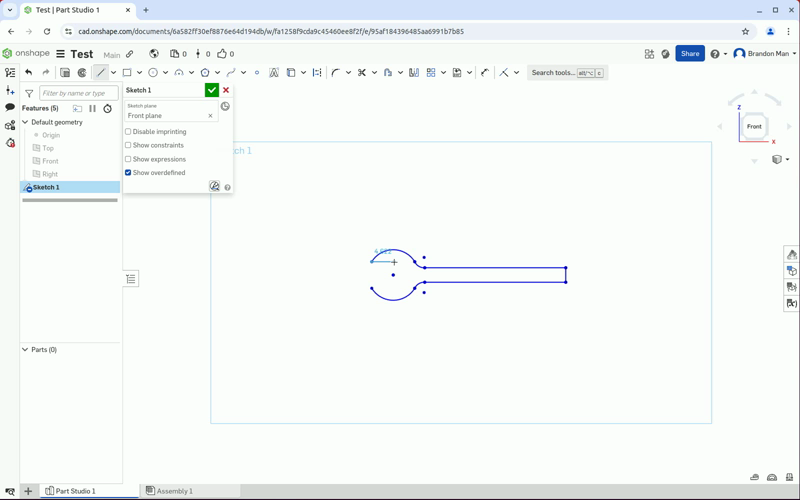
key(esc)
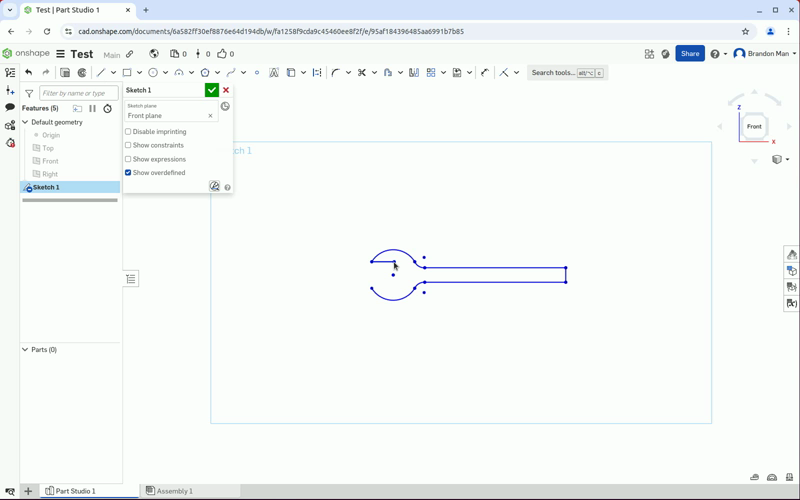
key(a)
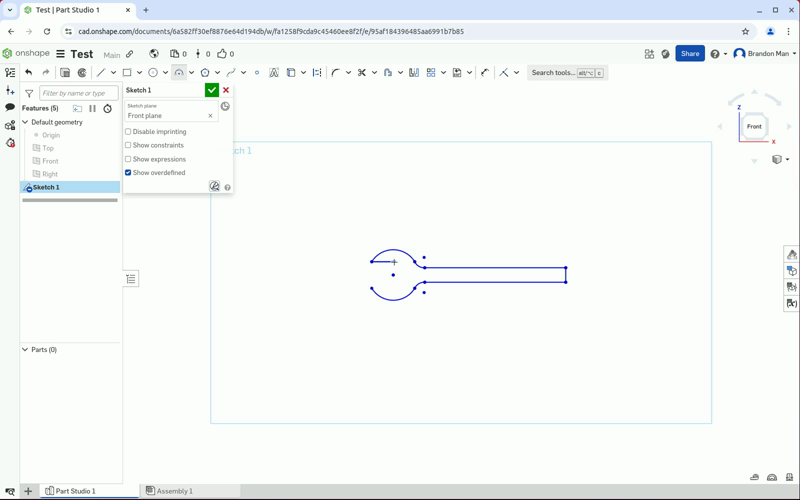
mouse_move(394, 261)
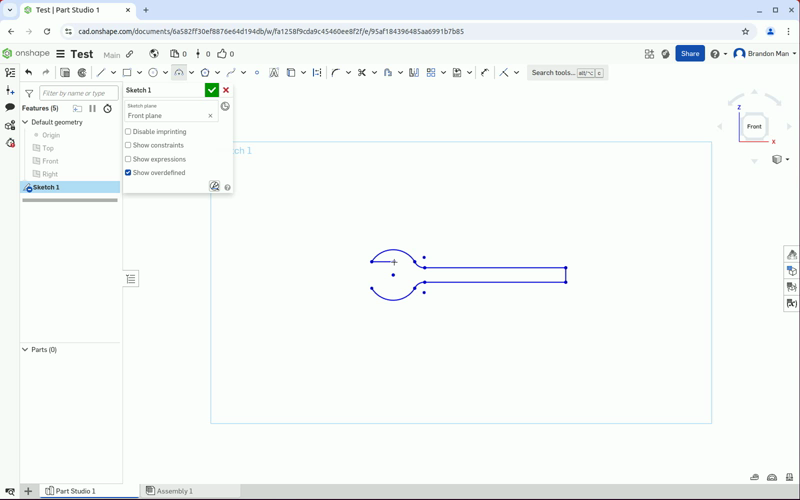
click(394, 261)
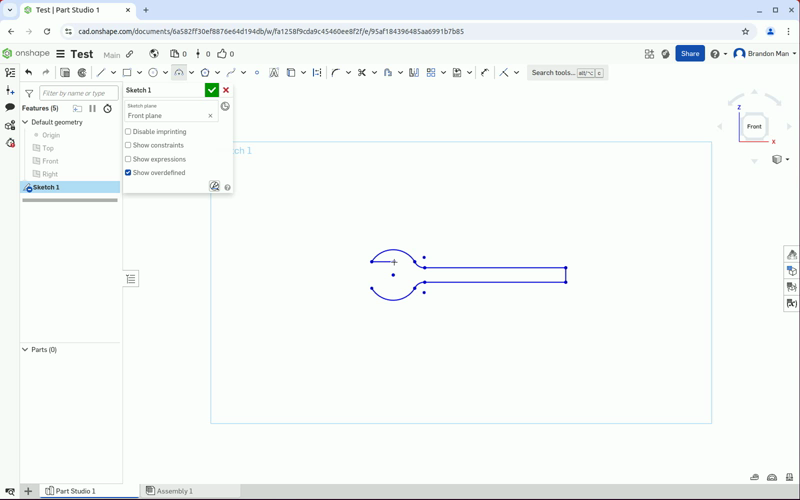
key_down(shift)
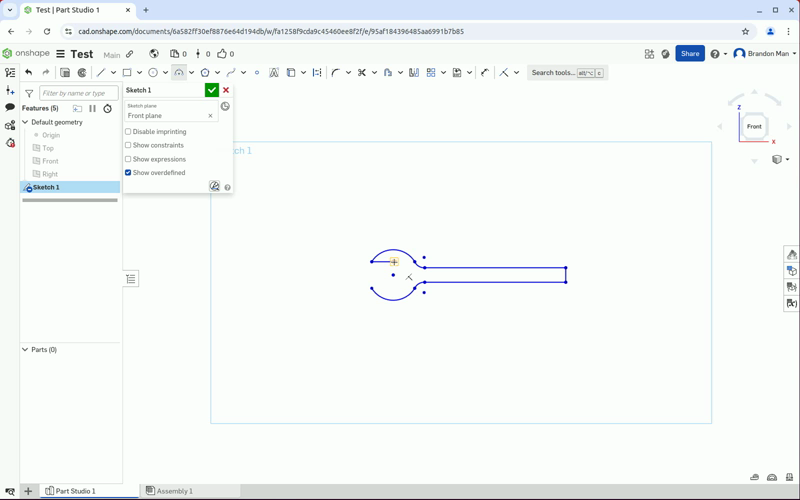
mouse_move(394, 288)
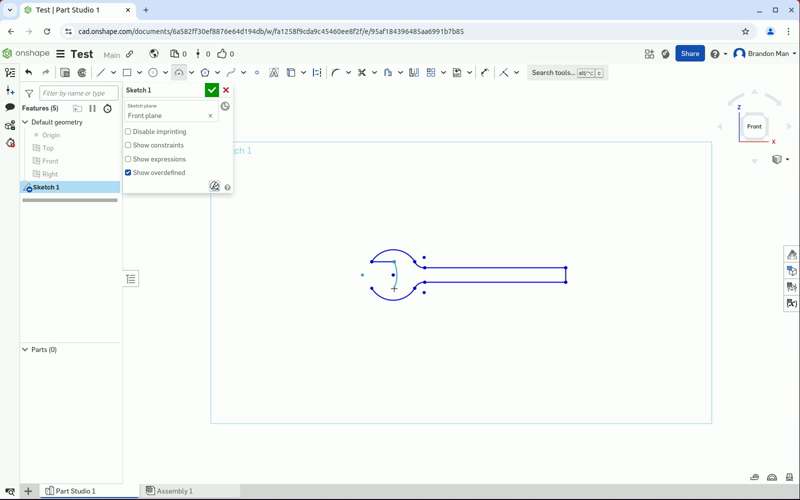
click(394, 288)
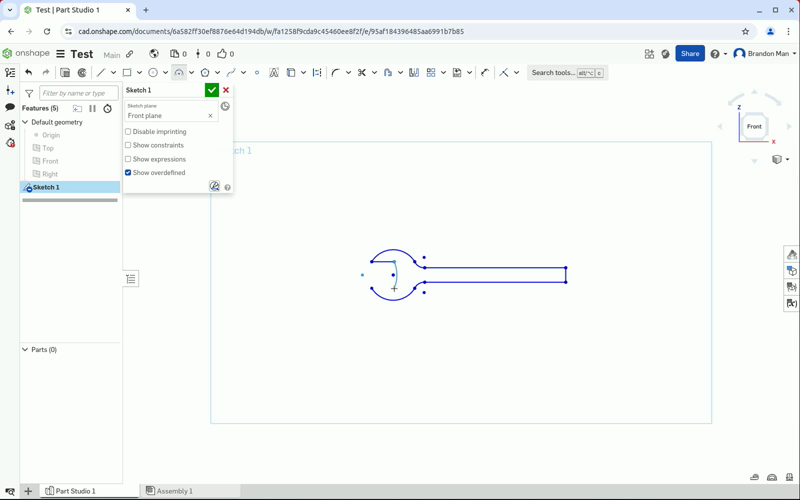
mouse_move(398, 275)
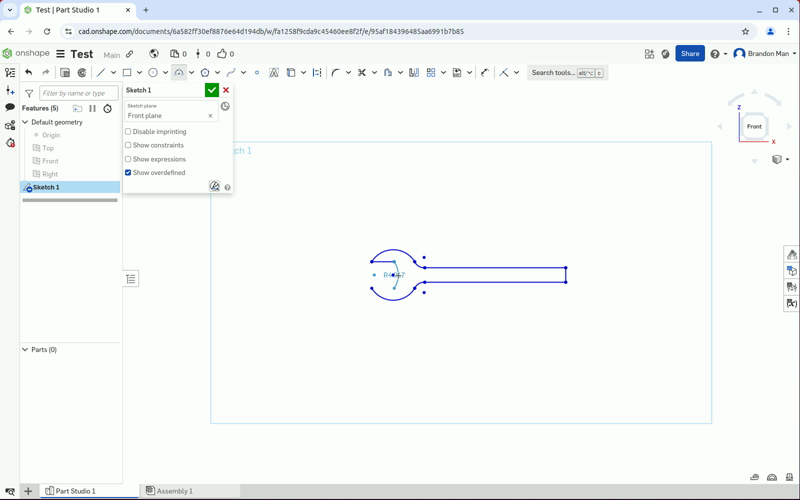
click(398, 275)
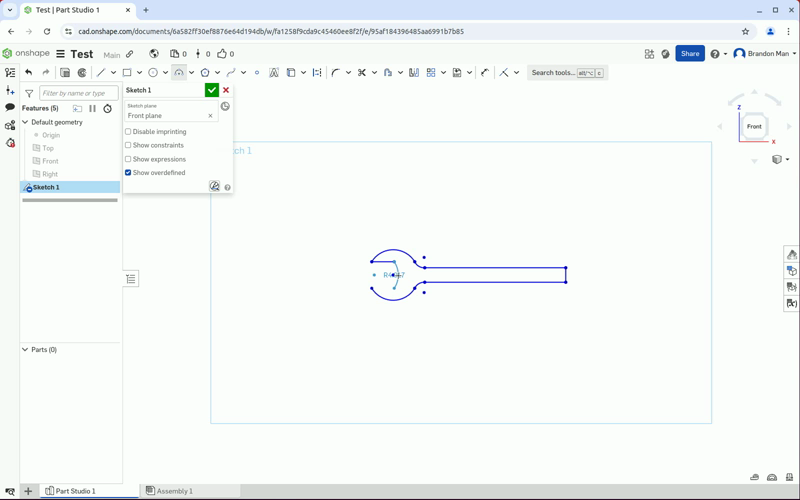
key_up(shift)
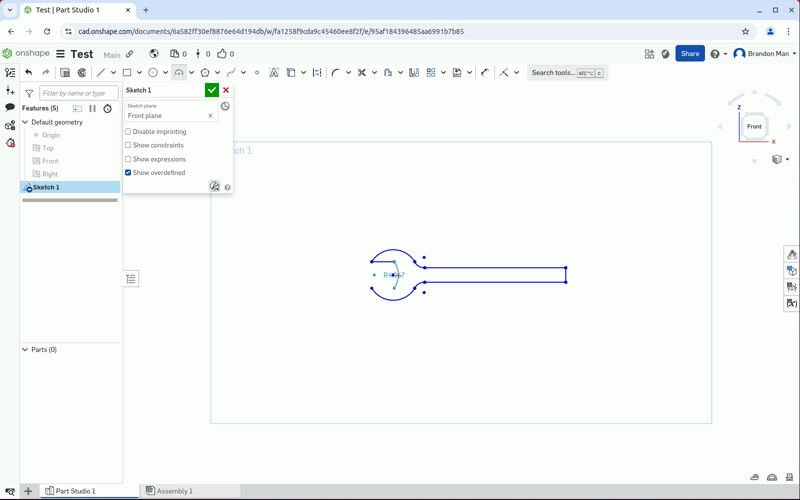
key(esc)
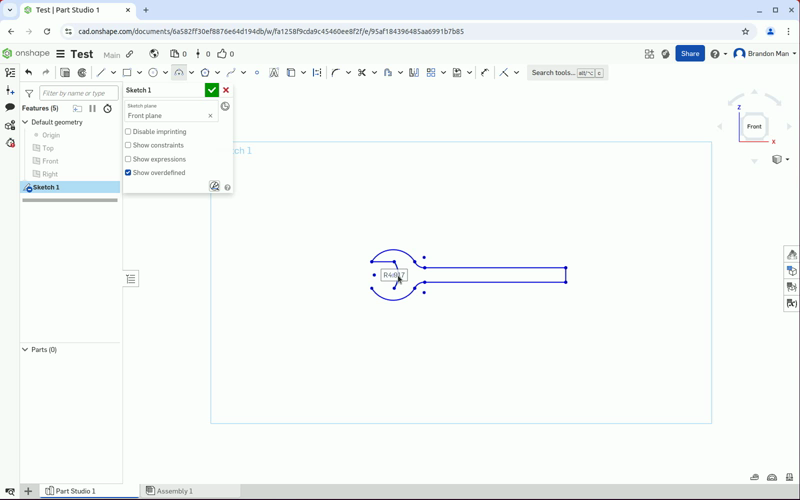
key(l)
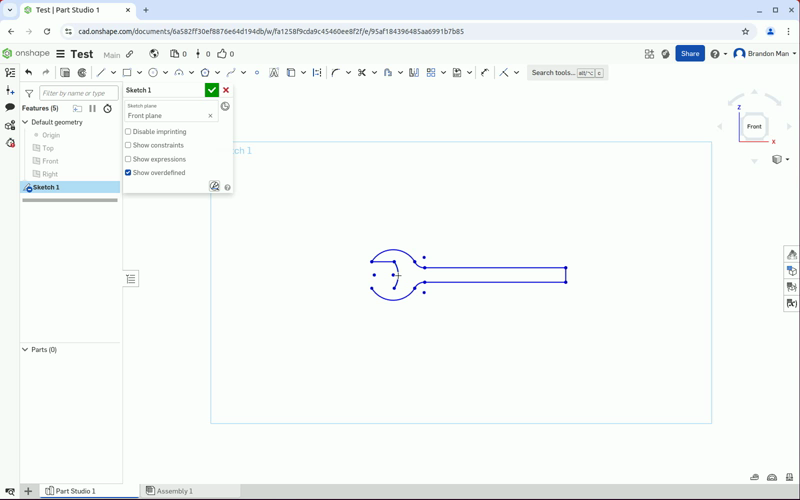
mouse_move(394, 288)
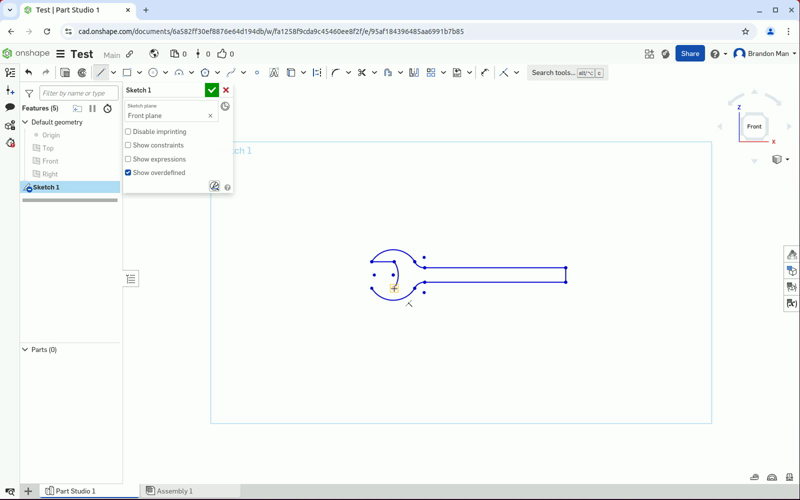
click(394, 288)
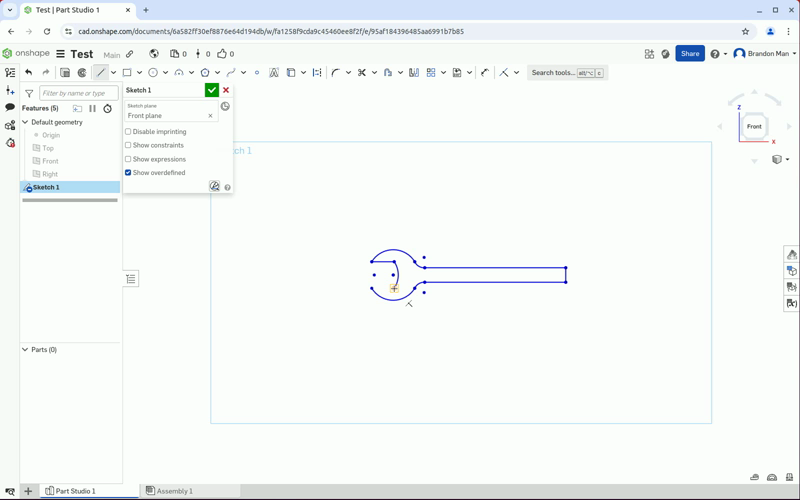
mouse_move(424, 288)
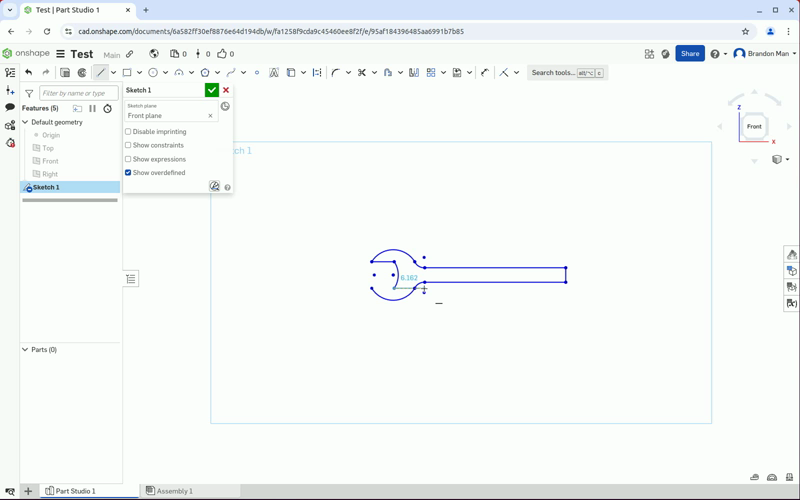
key_down(shift)
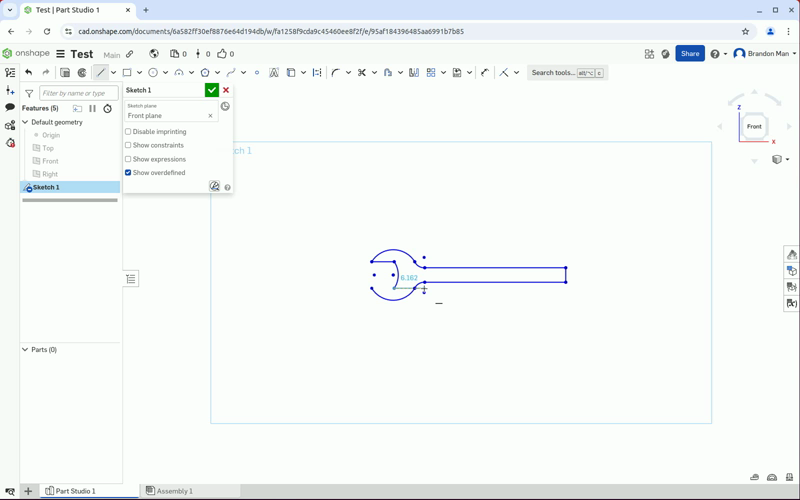
mouse_move(371, 288)
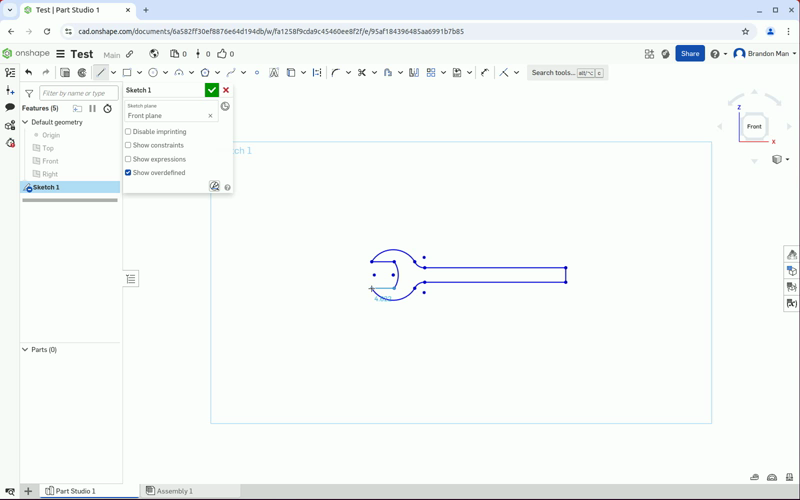
key_up(shift)
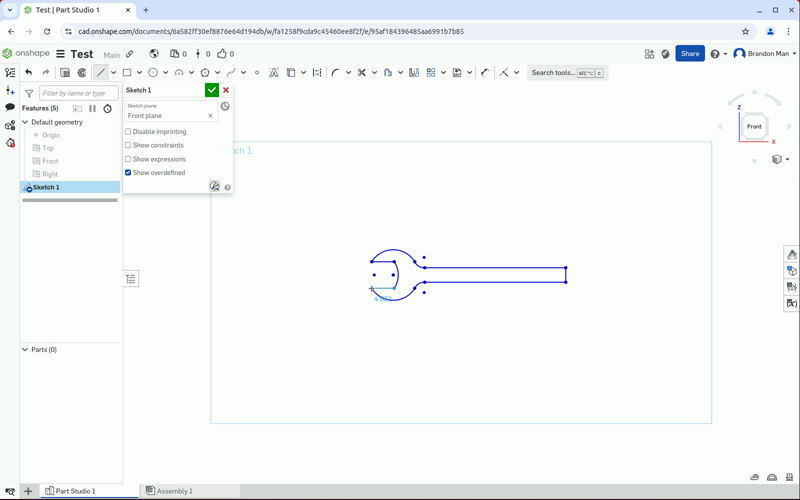
click(371, 288)
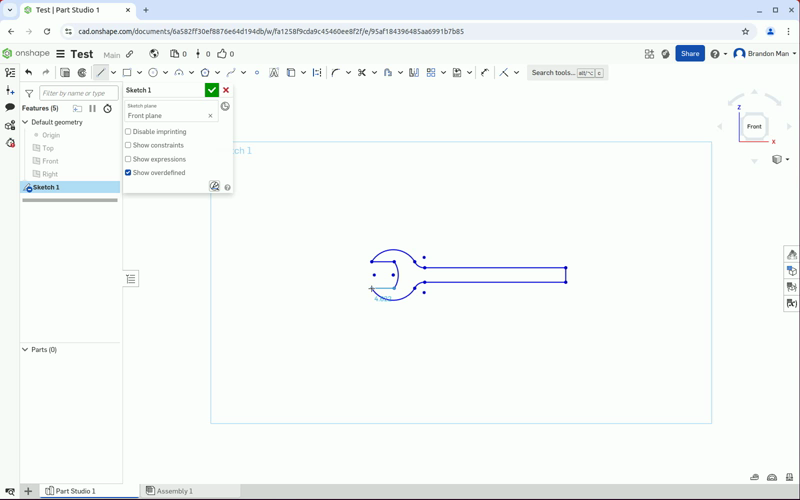
key(esc)
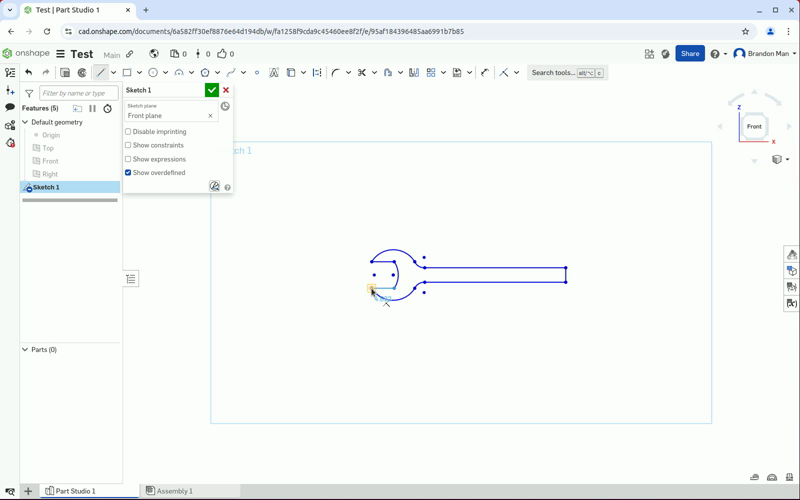
mouse_move(449, 275)
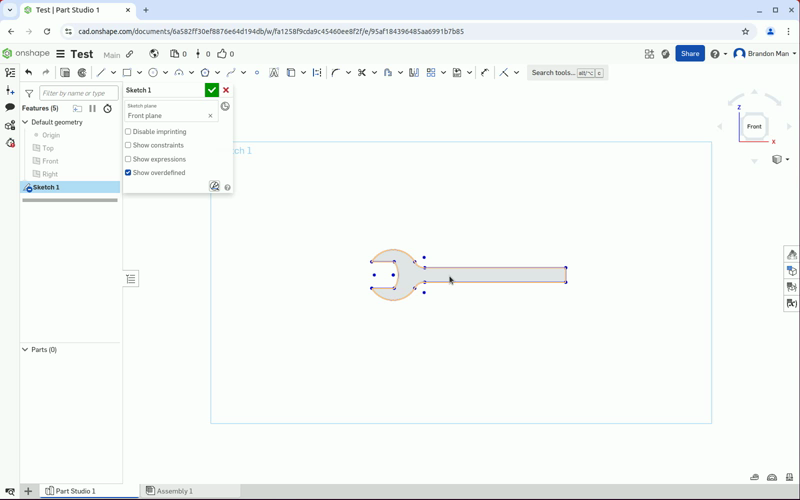
click(449, 275)
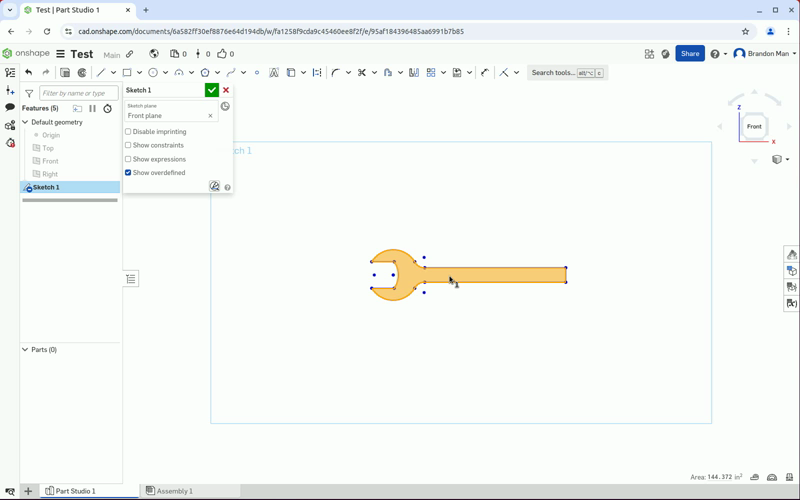
mouse_move(73, 352)
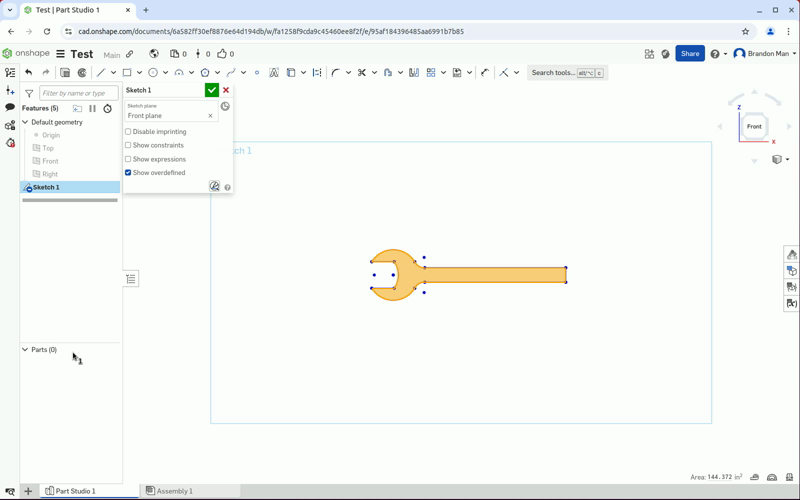
key(shift+y)
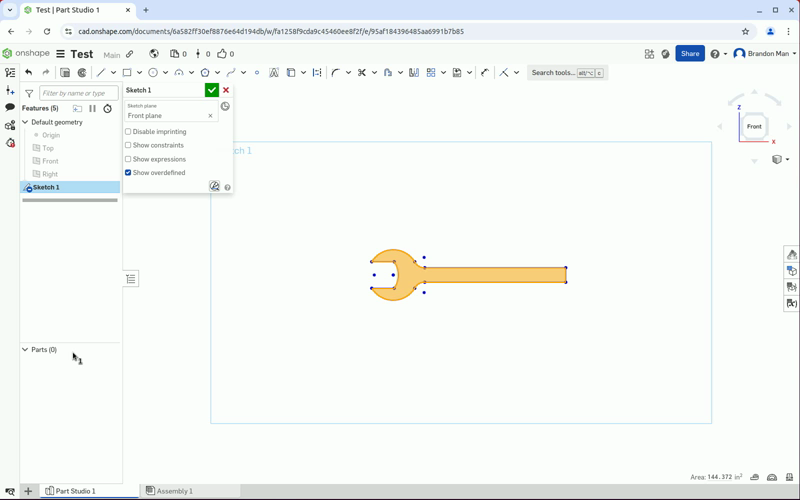
key(shift+e)
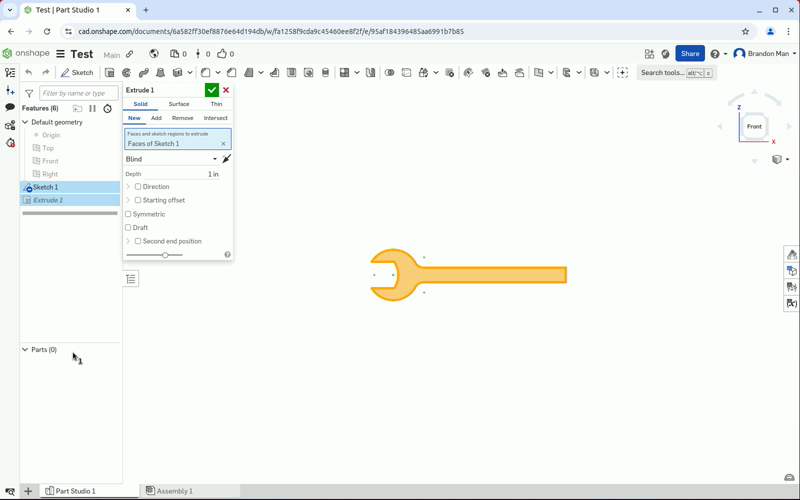
mouse_move(143, 106)
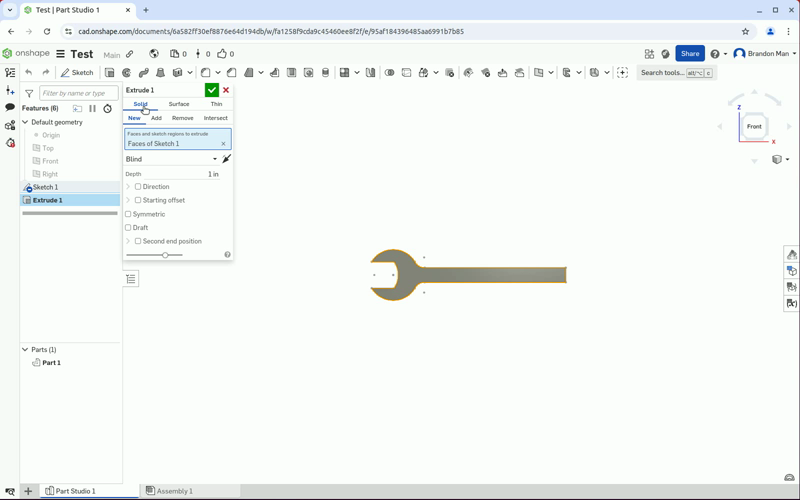
click(143, 106)
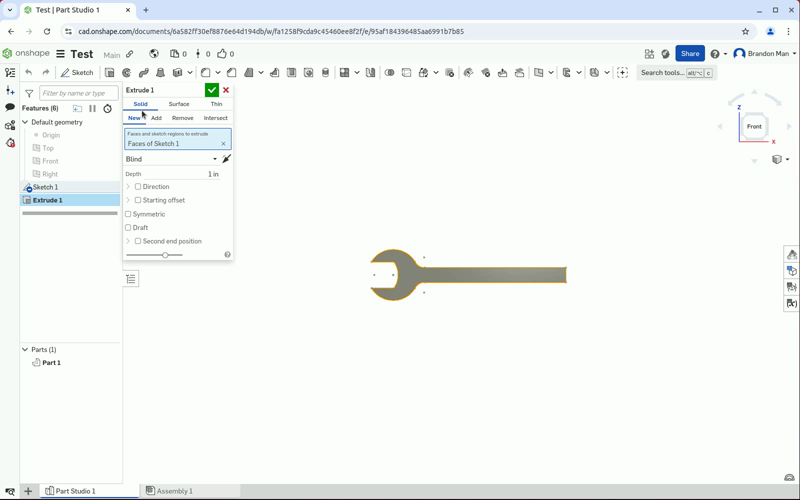
mouse_move(137, 120)
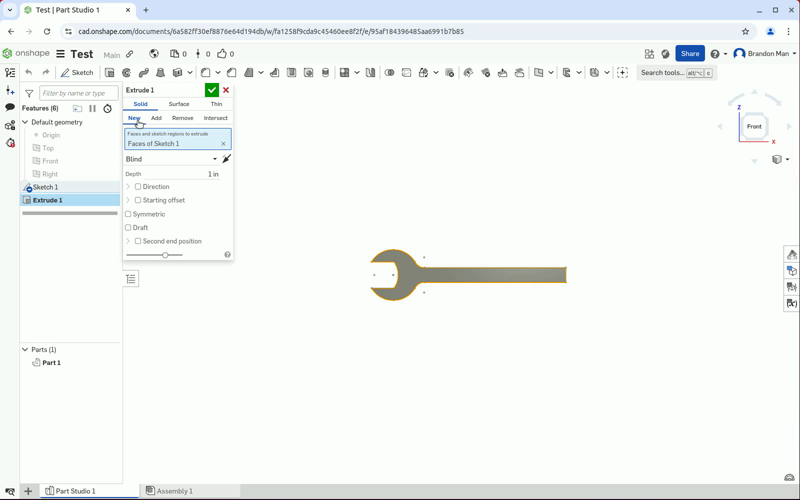
click(137, 120)
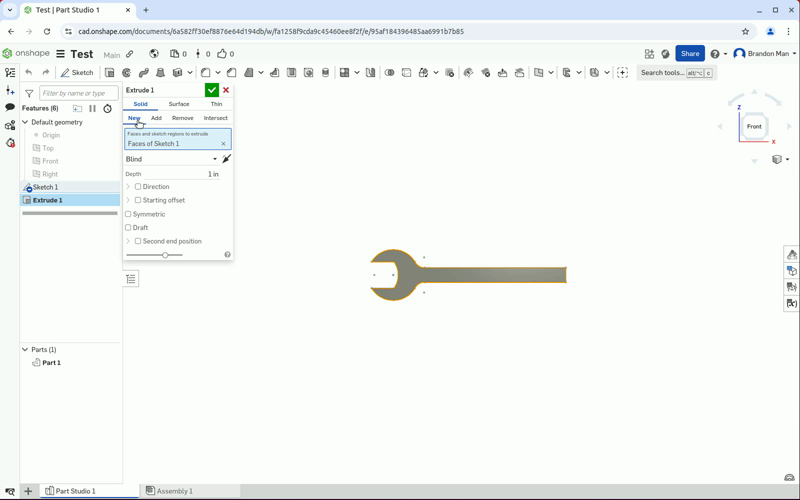
key(tab, 4)
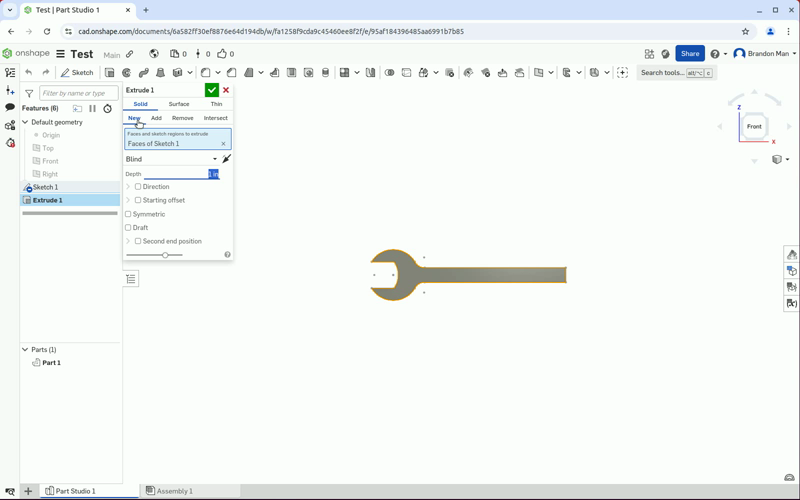
text(2.648)
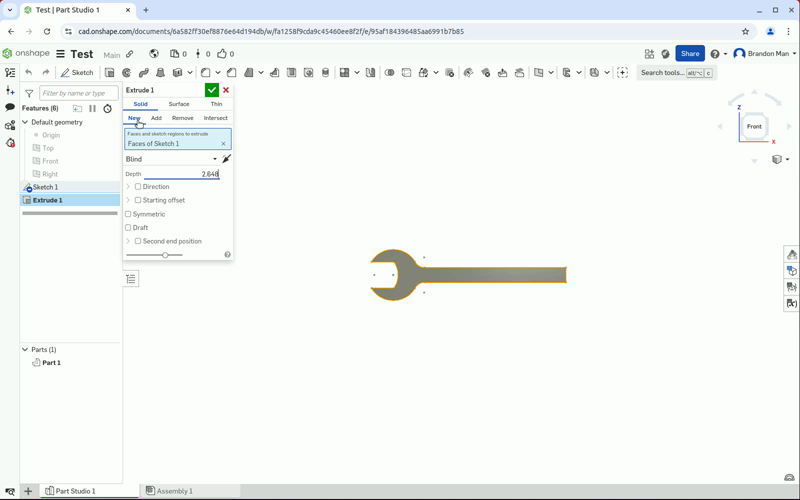
key(enter)
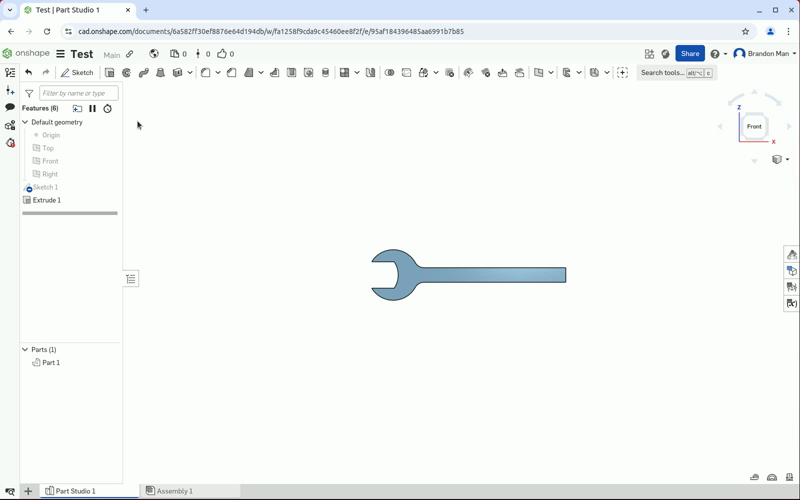
key(shift+h)
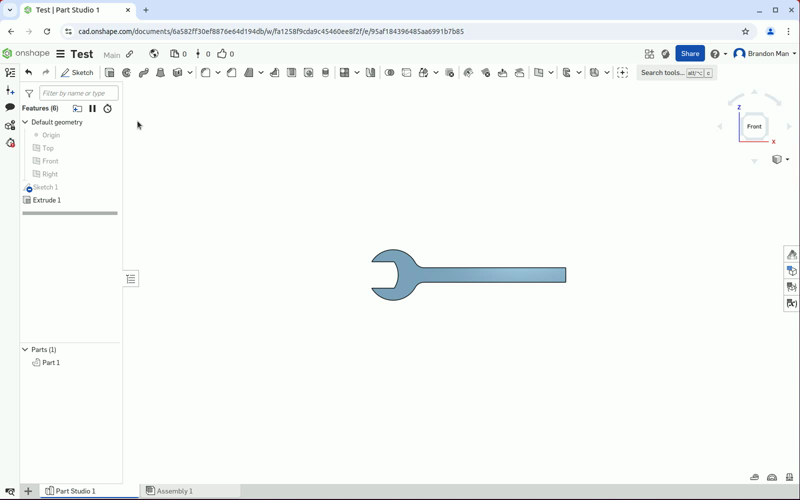
key(shift+h)
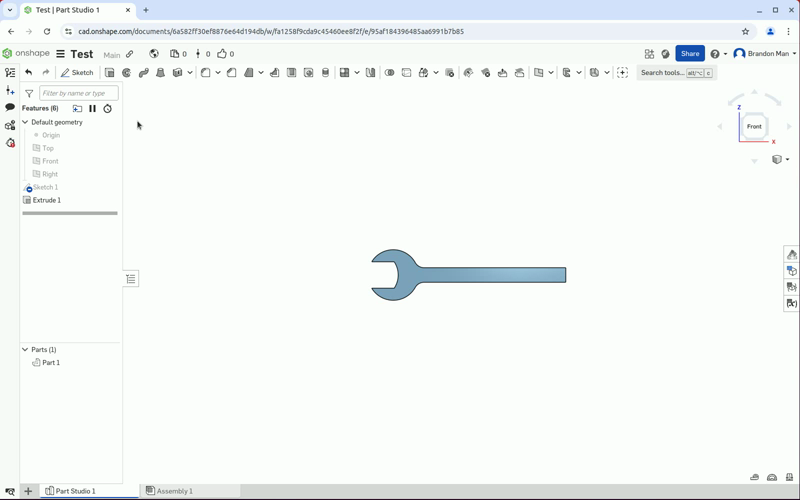
mouse_move(73, 189)
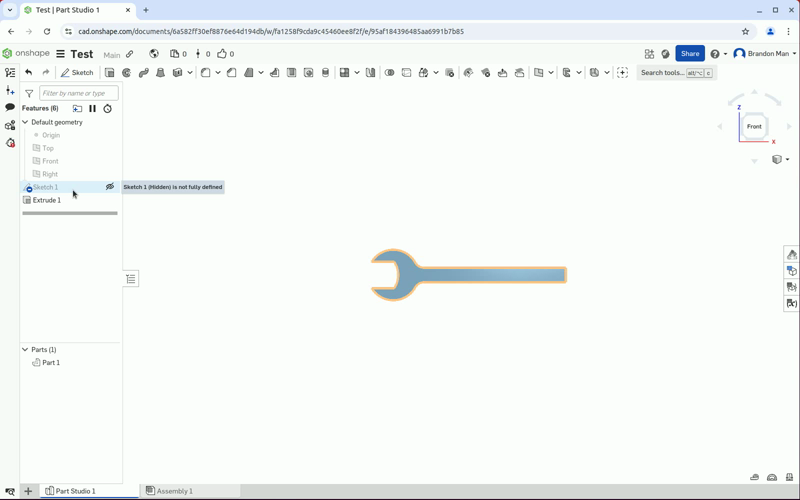
click(73, 189)
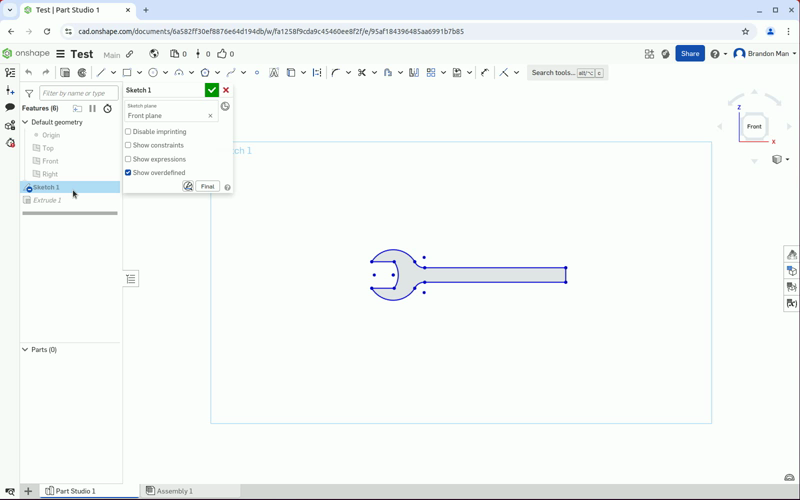
mouse_move(229, 92)
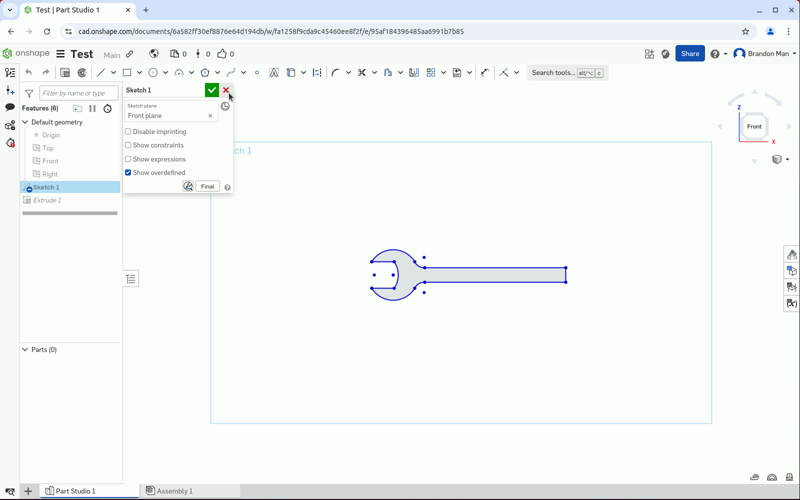
click(229, 92)
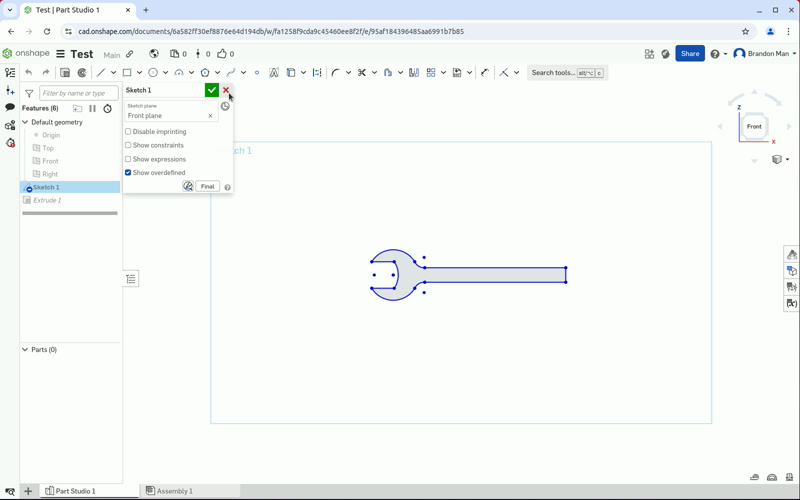
key(shift+s)
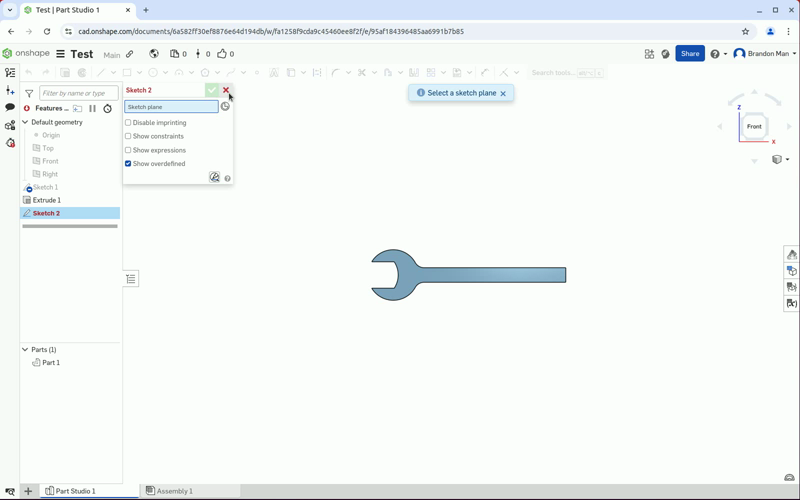
mouse_move(73, 163)
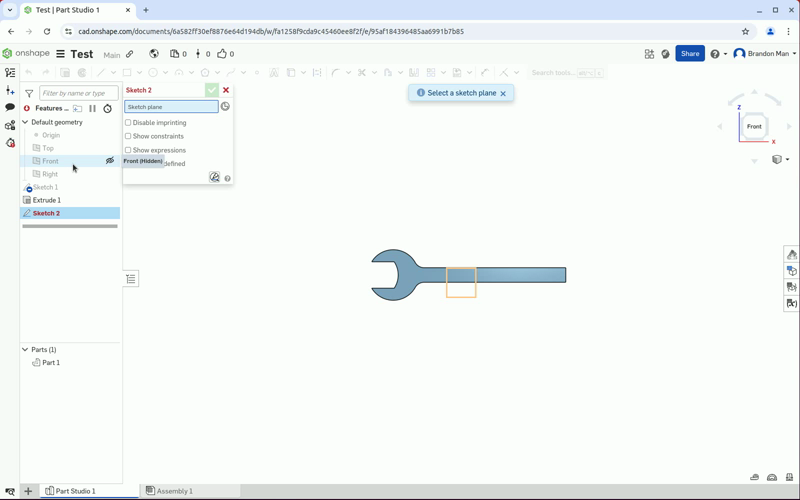
click(73, 163)
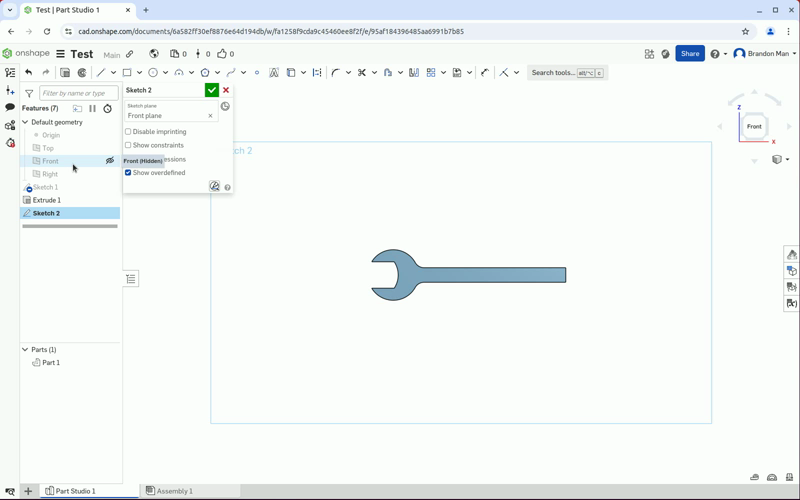
mouse_move(73, 352)
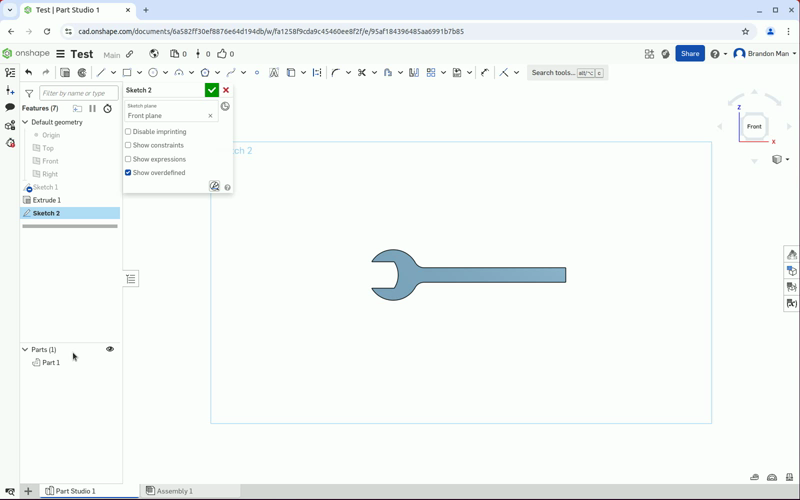
key(y)
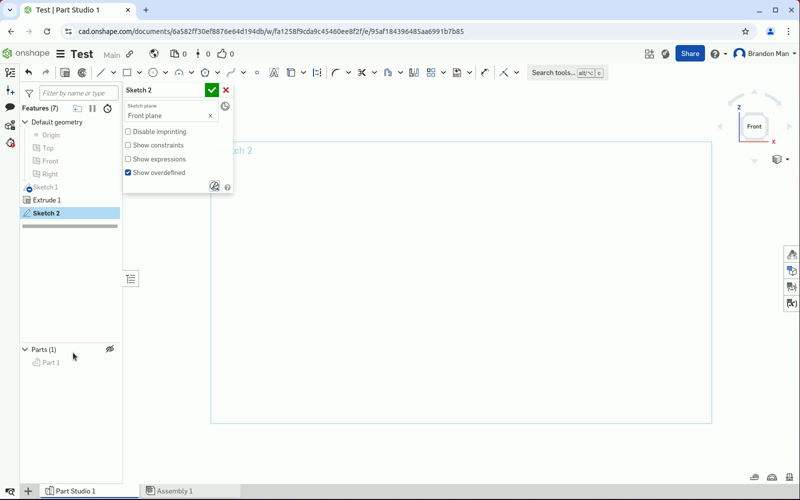
key(a)
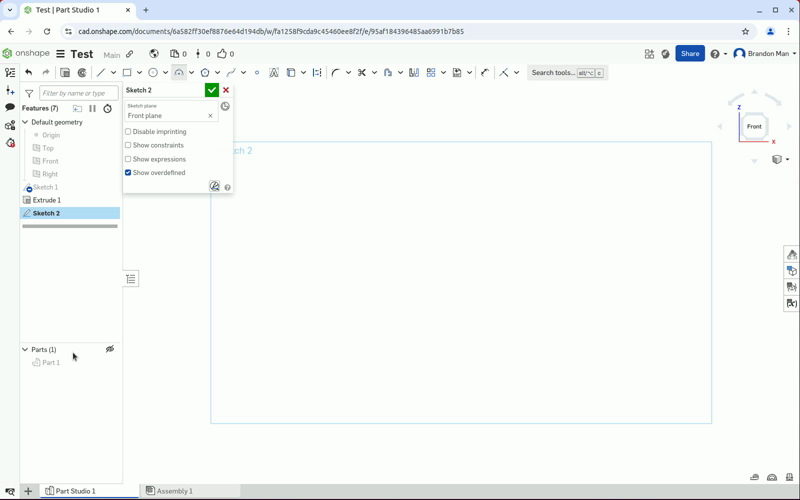
key_down(shift)
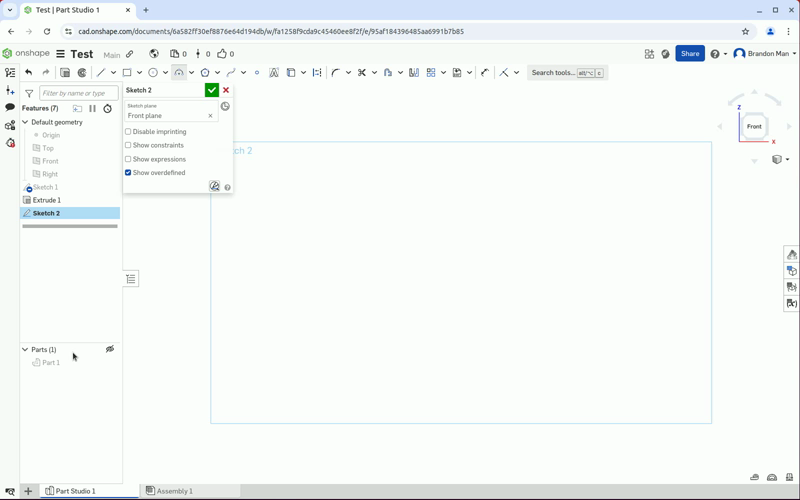
mouse_move(564, 282)
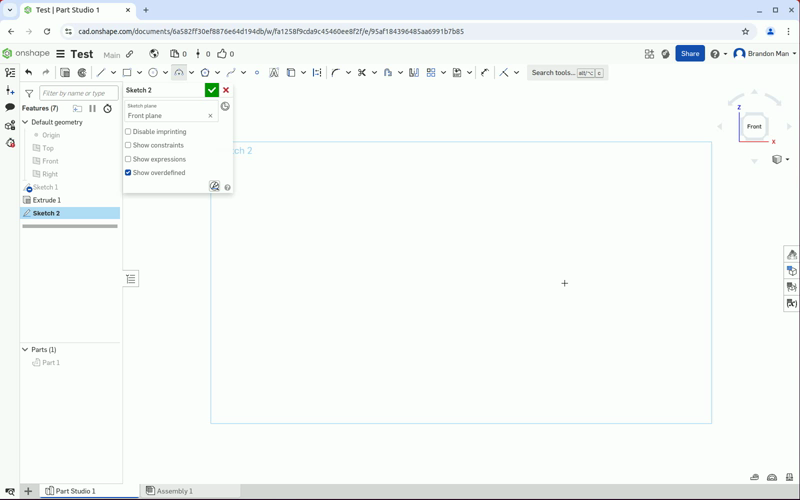
click(564, 282)
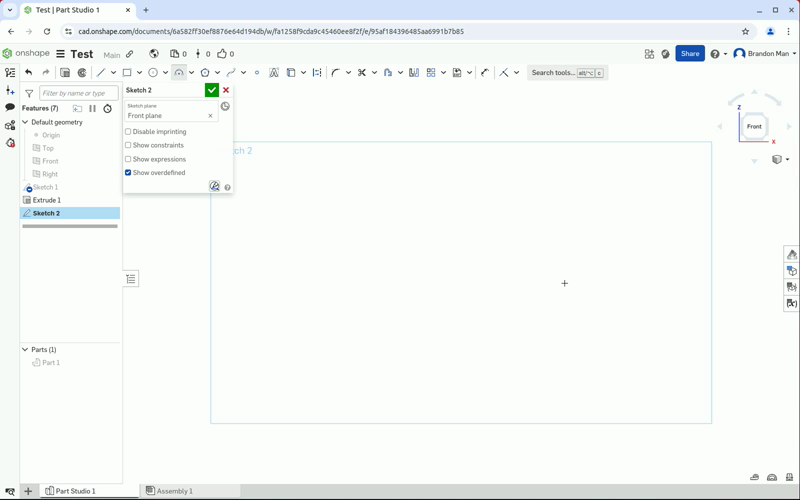
key_up(shift)
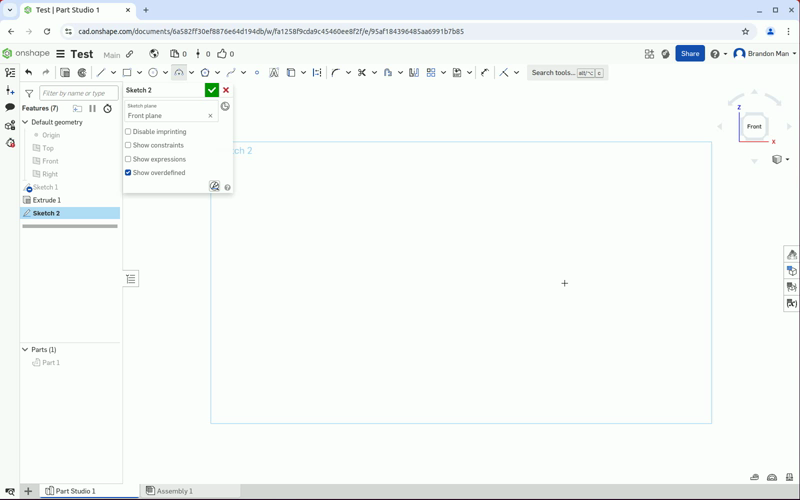
key_down(shift)
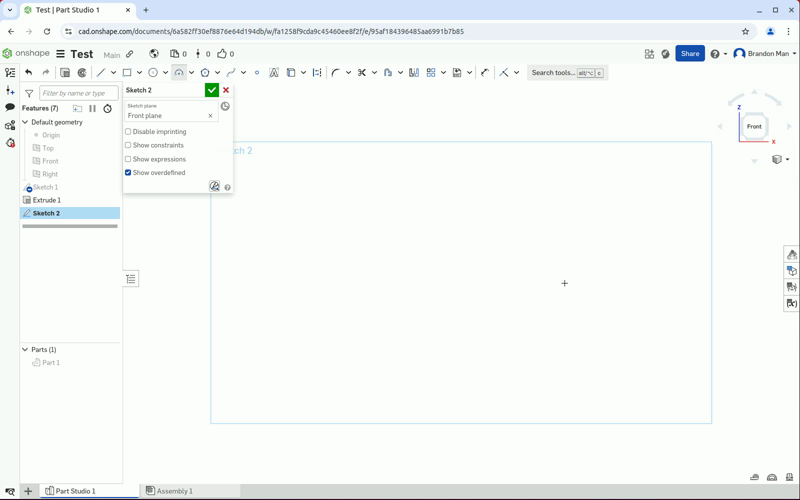
mouse_move(564, 265)
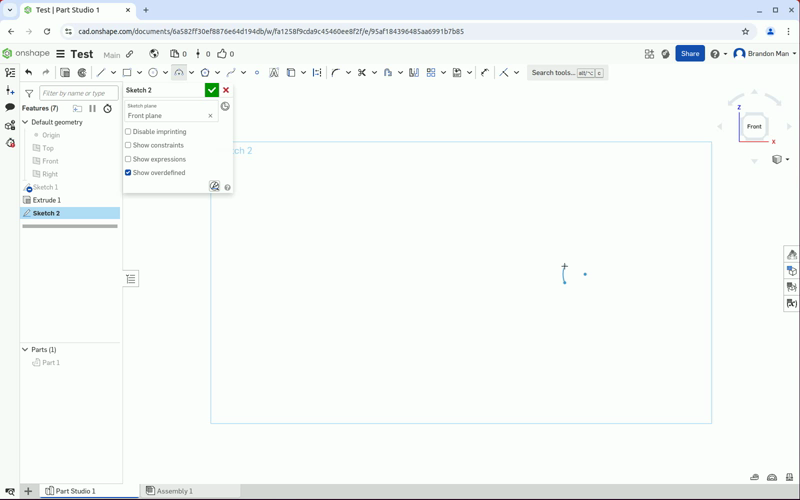
click(564, 265)
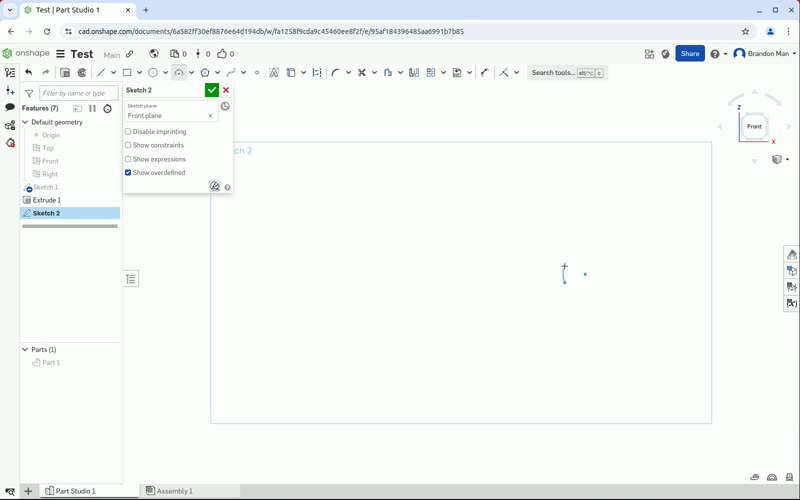
mouse_move(573, 274)
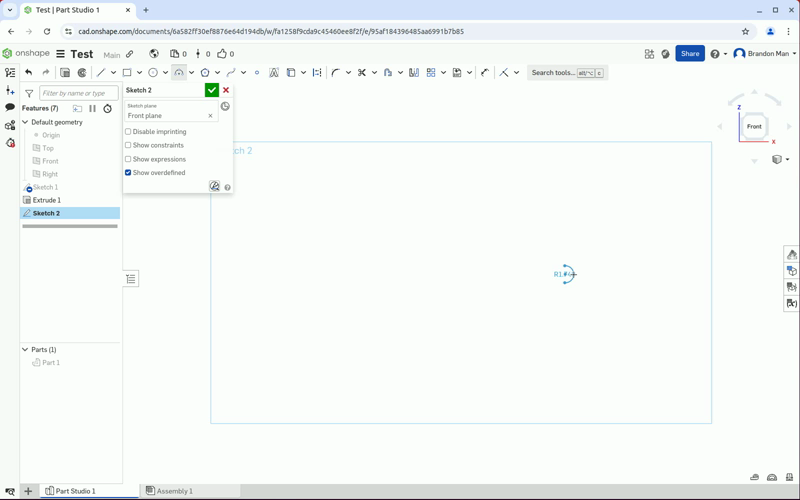
click(573, 274)
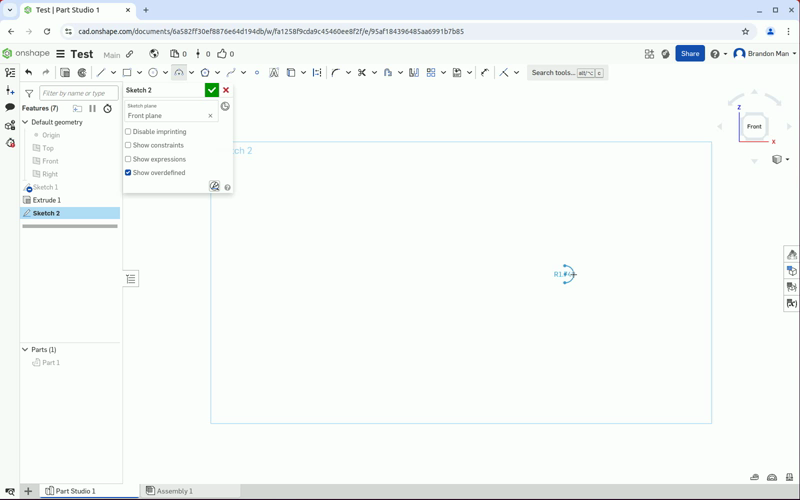
key_up(shift)
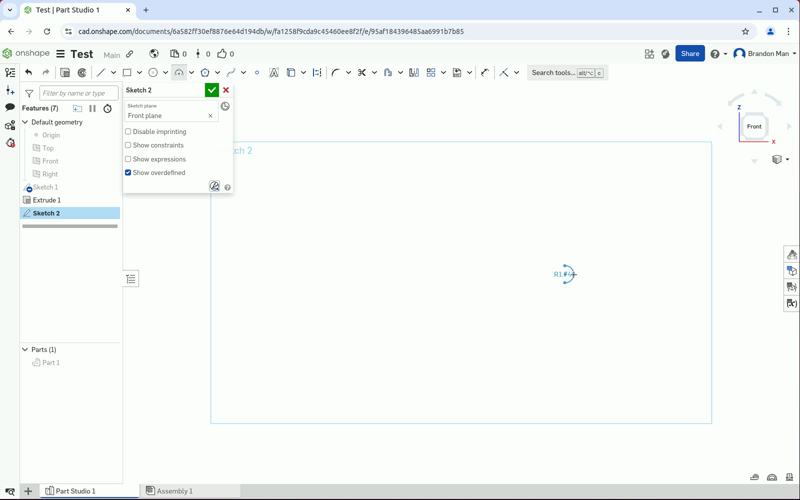
key(esc)
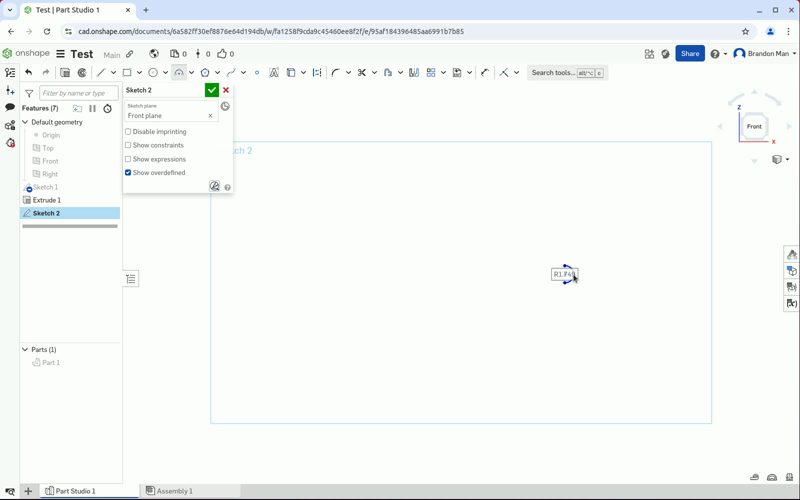
key(l)
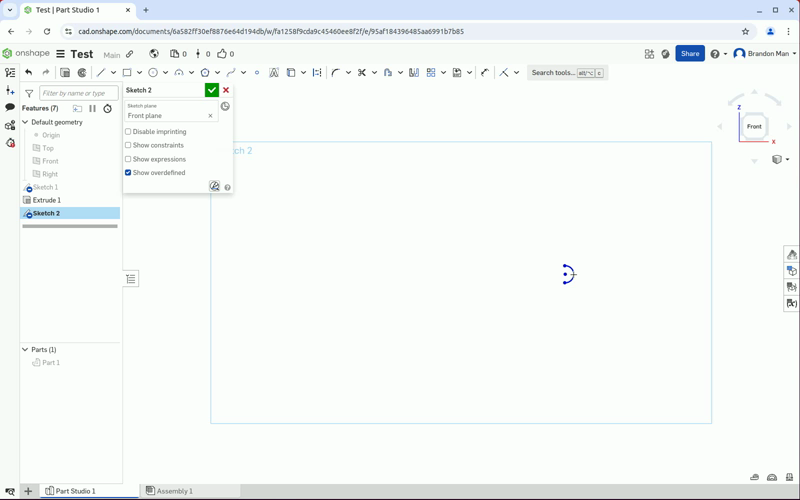
mouse_move(564, 265)
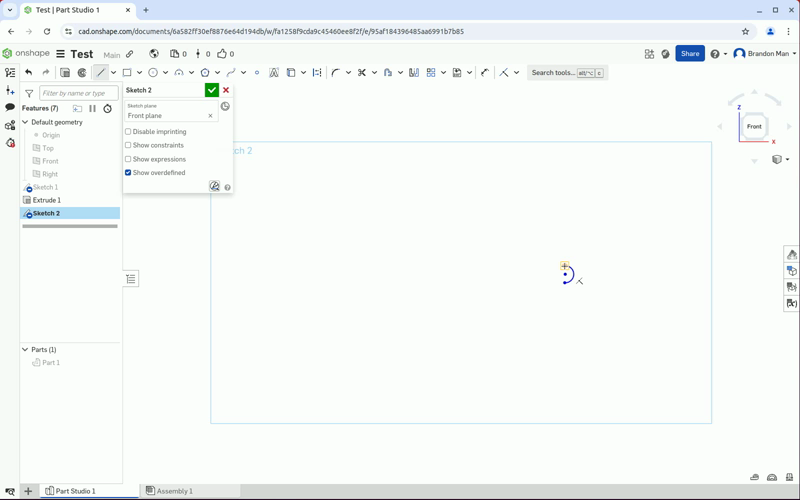
click(564, 265)
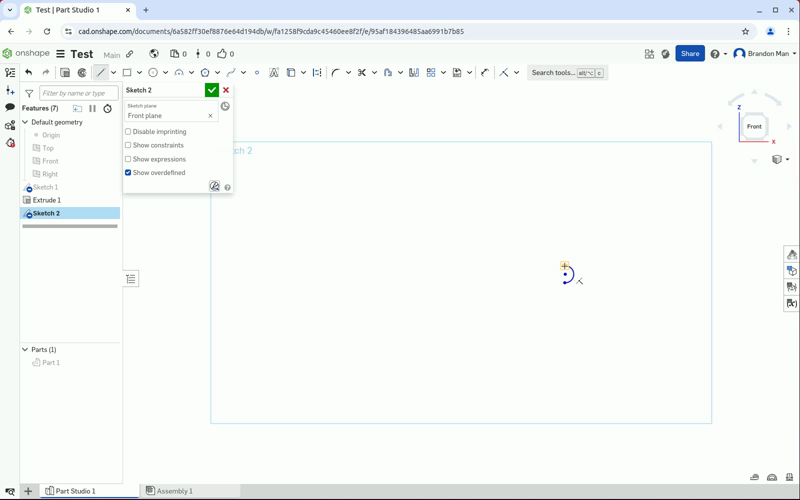
mouse_move(589, 265)
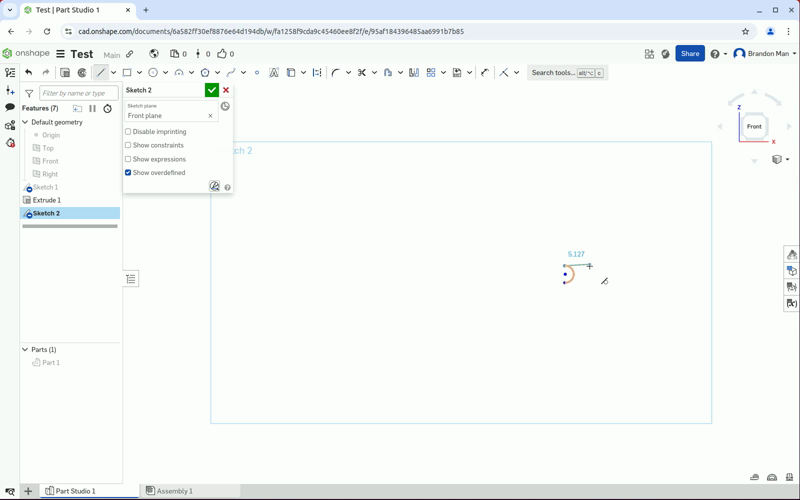
key_down(shift)
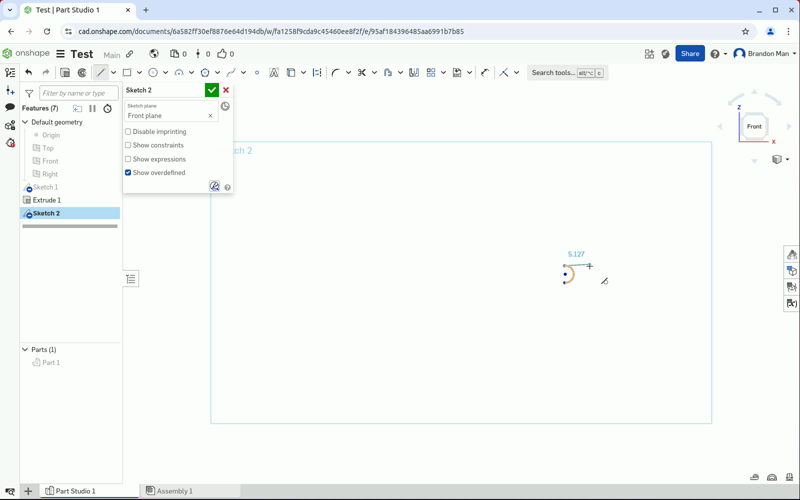
mouse_move(564, 282)
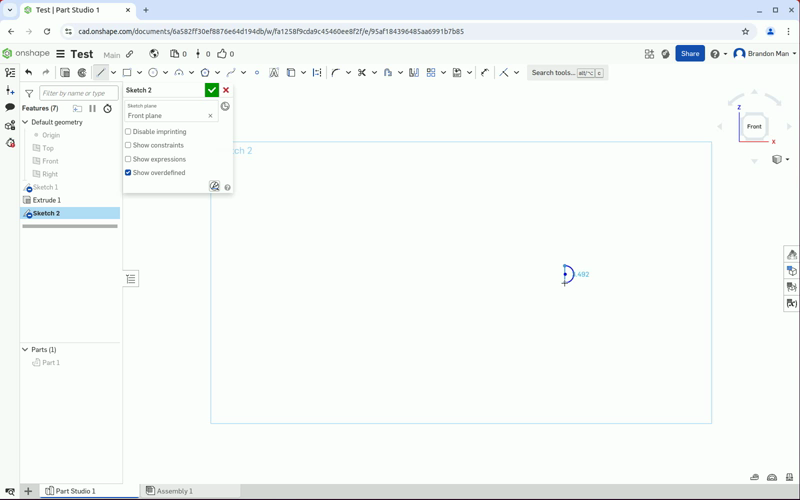
key_up(shift)
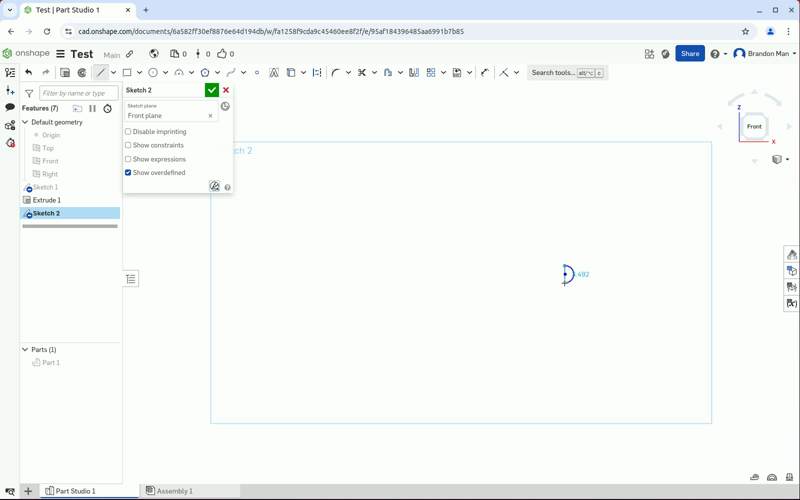
click(564, 282)
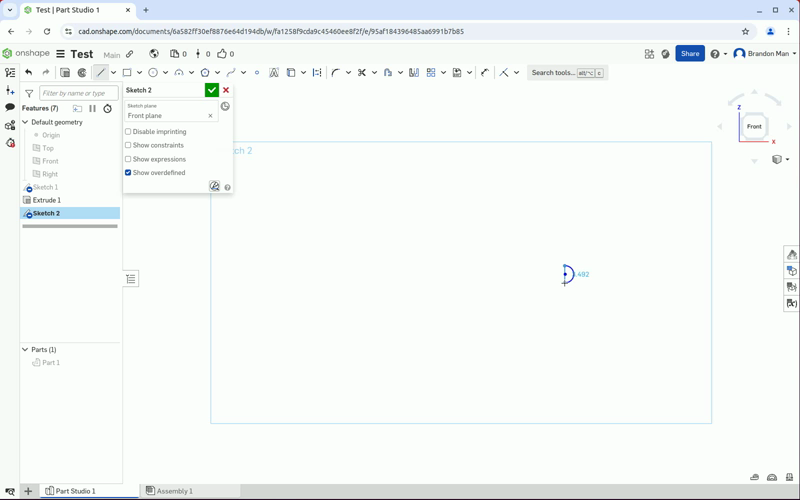
key(esc)
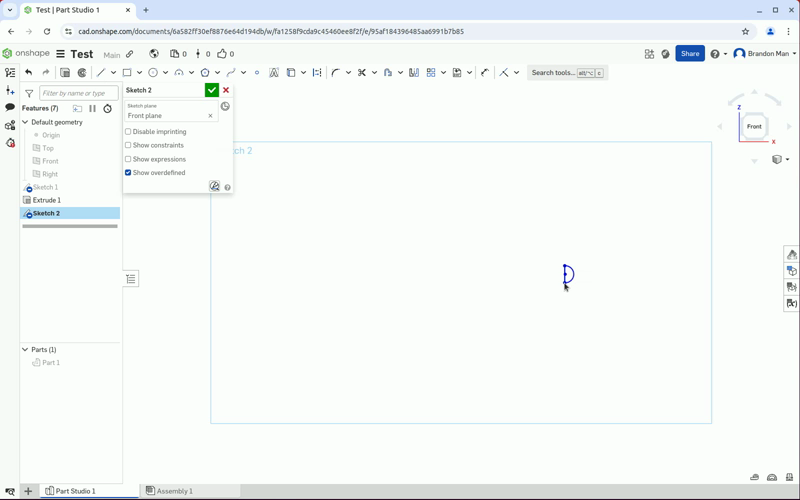
mouse_move(568, 268)
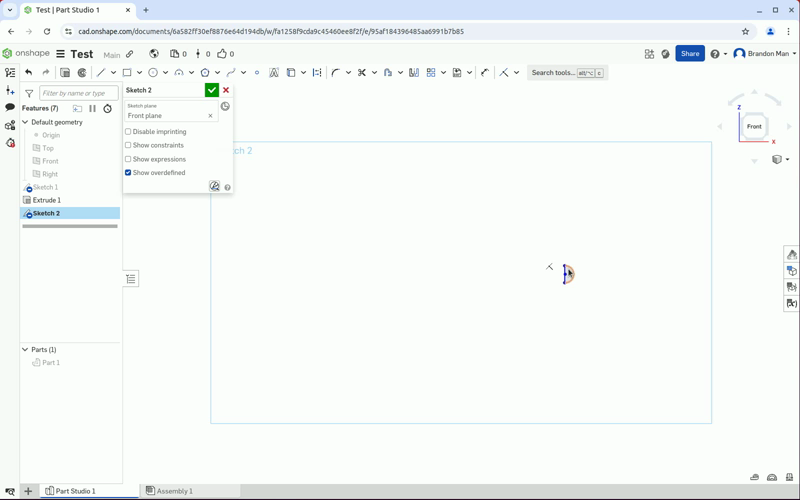
scroll(6)
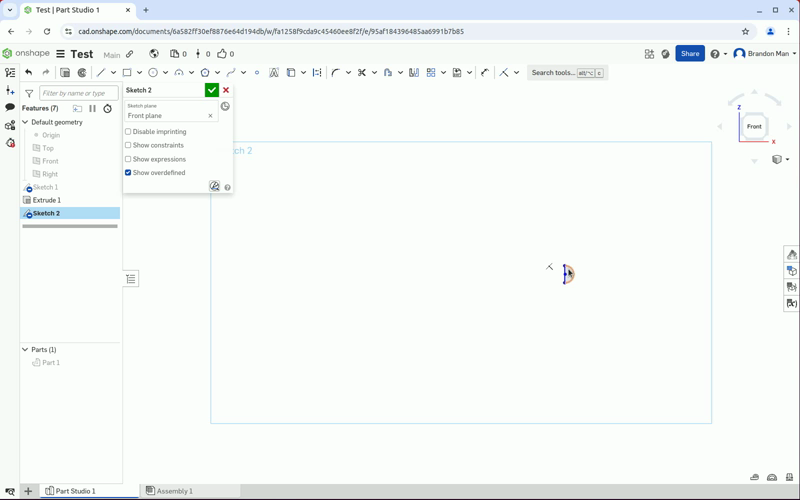
scroll(6)
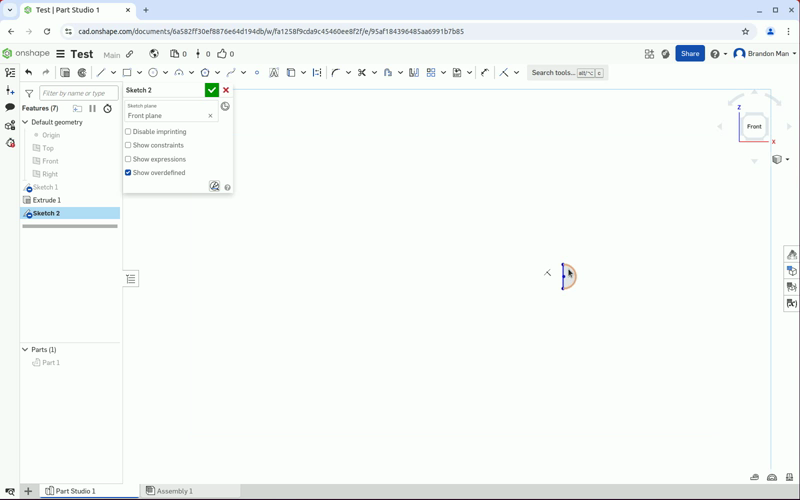
scroll(6)
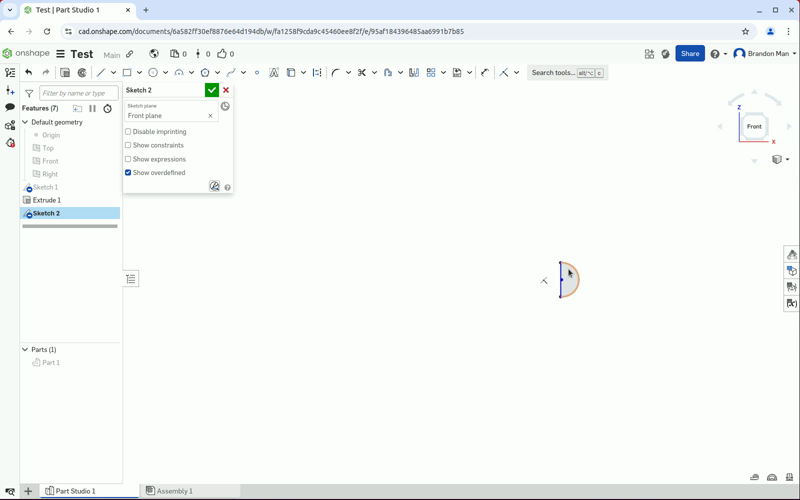
scroll(6)
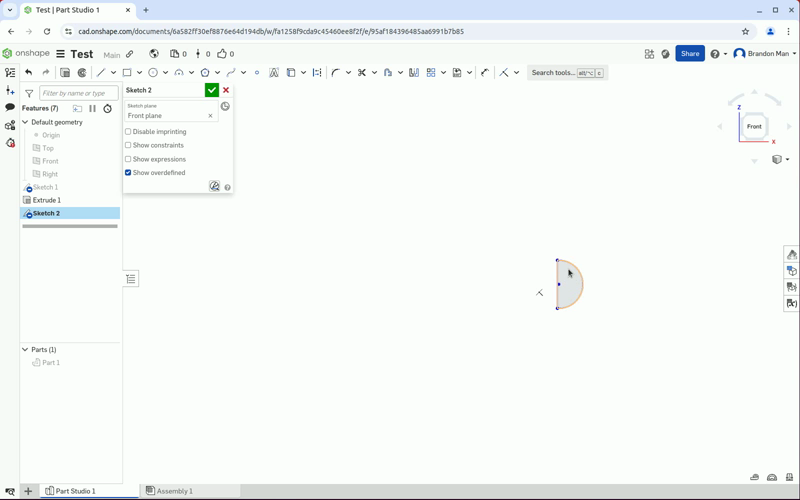
scroll(6)
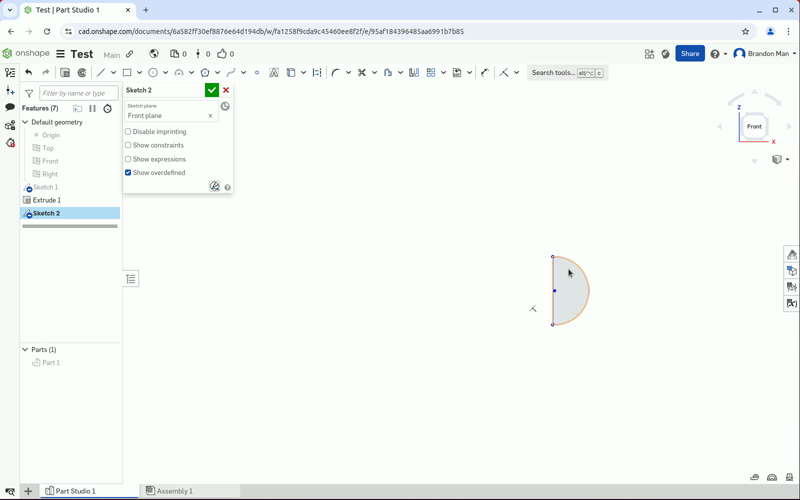
scroll(6)
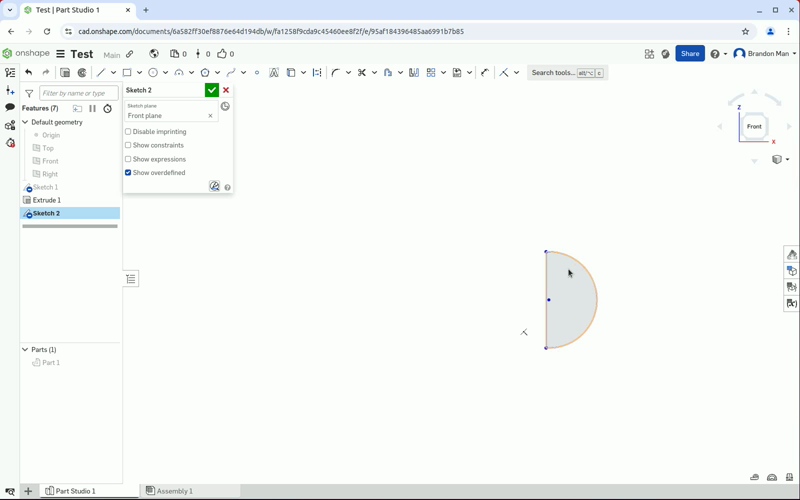
scroll(6)
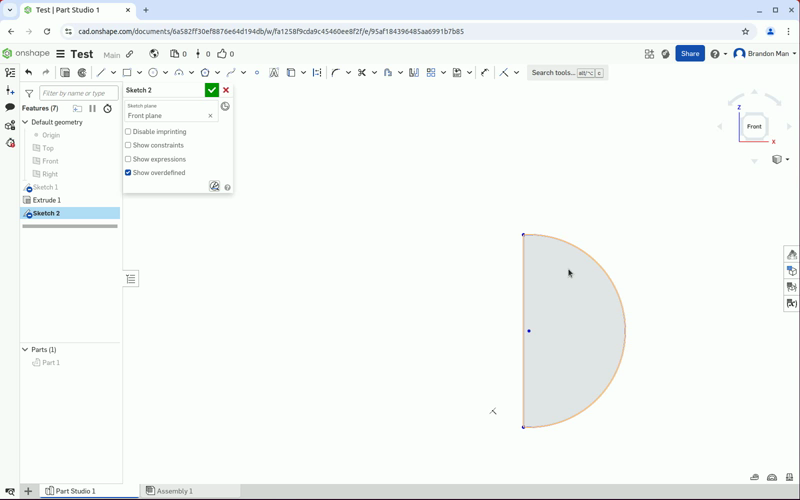
click(568, 268)
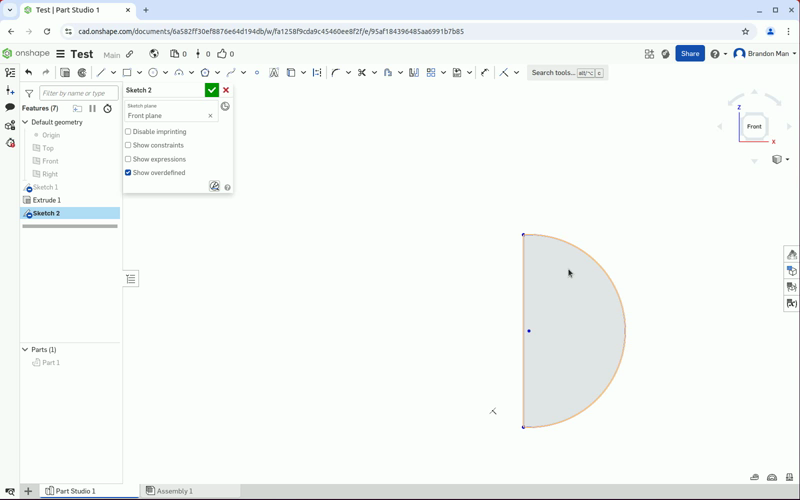
scroll(-6)
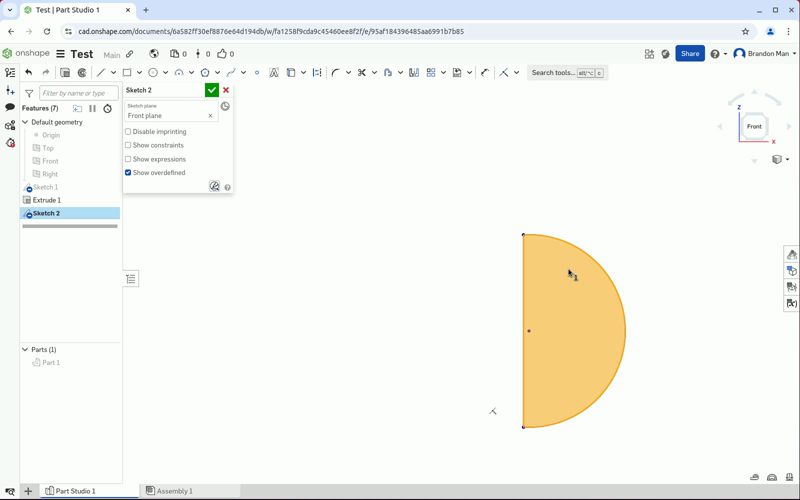
scroll(-6)
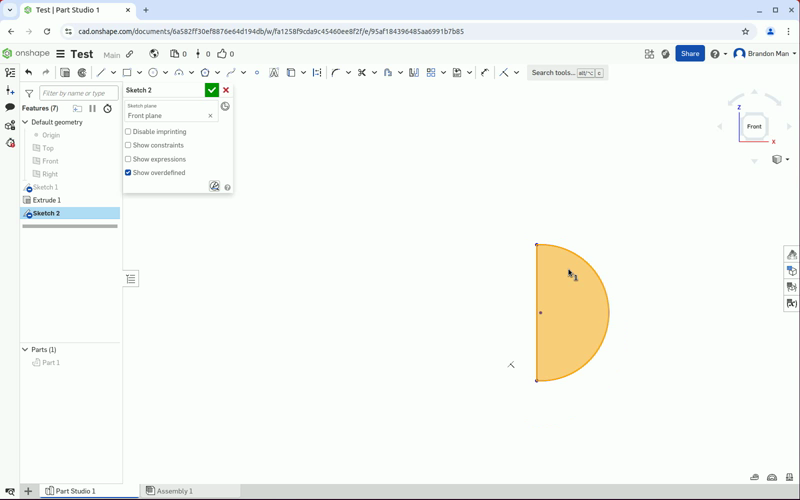
scroll(-6)
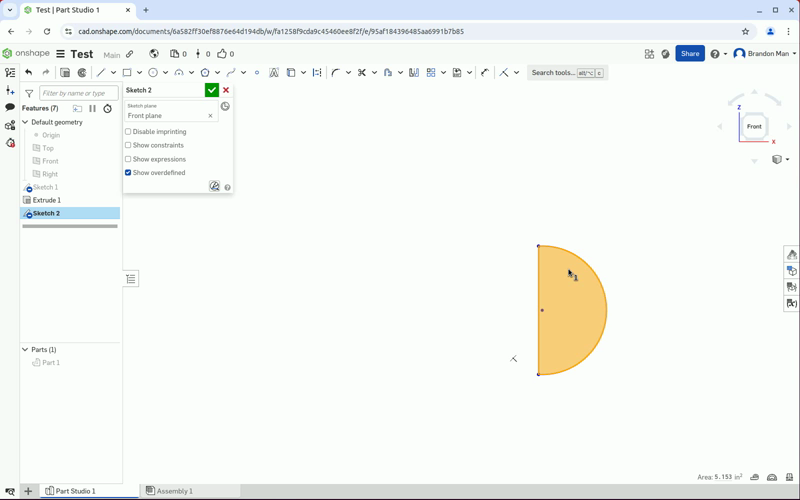
scroll(-6)
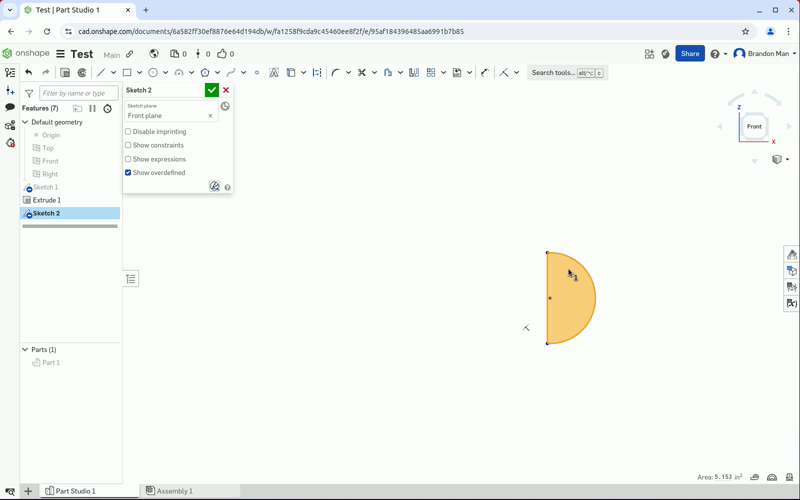
scroll(-6)
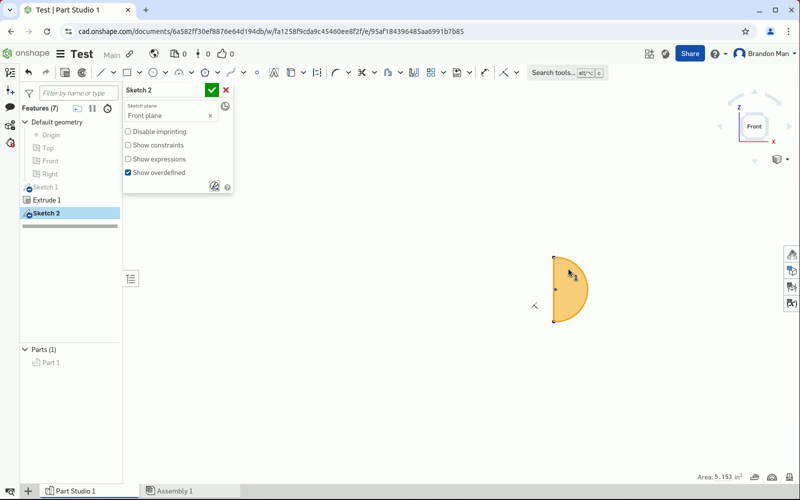
scroll(-6)
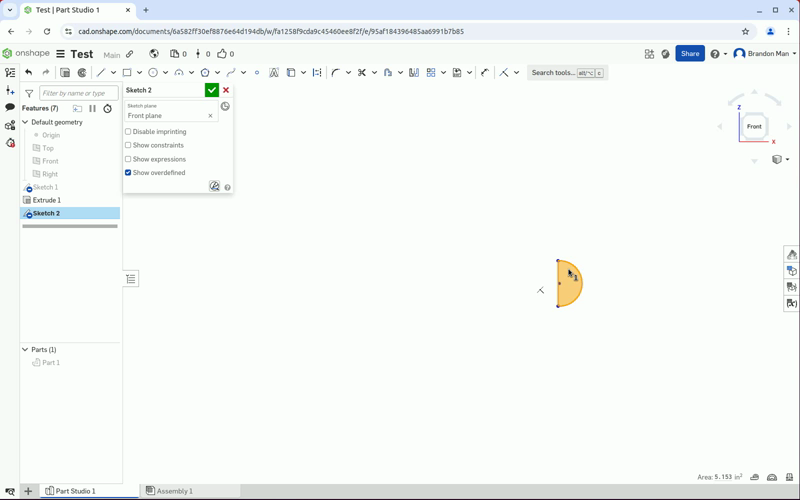
scroll(-6)
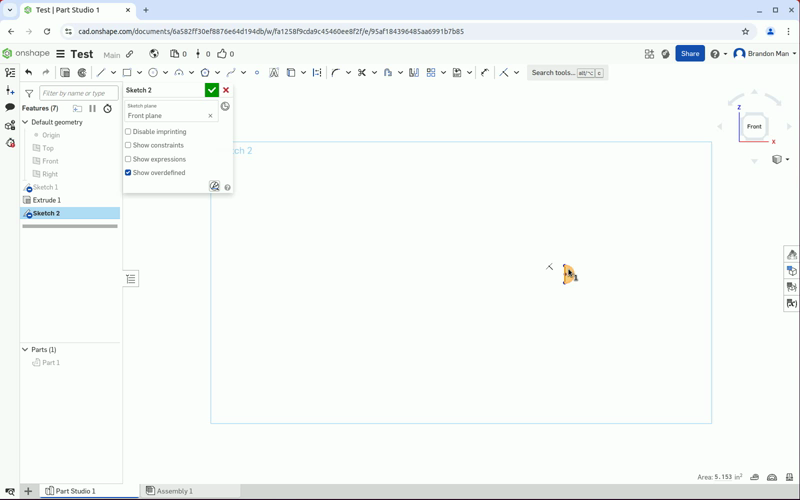
mouse_move(73, 352)
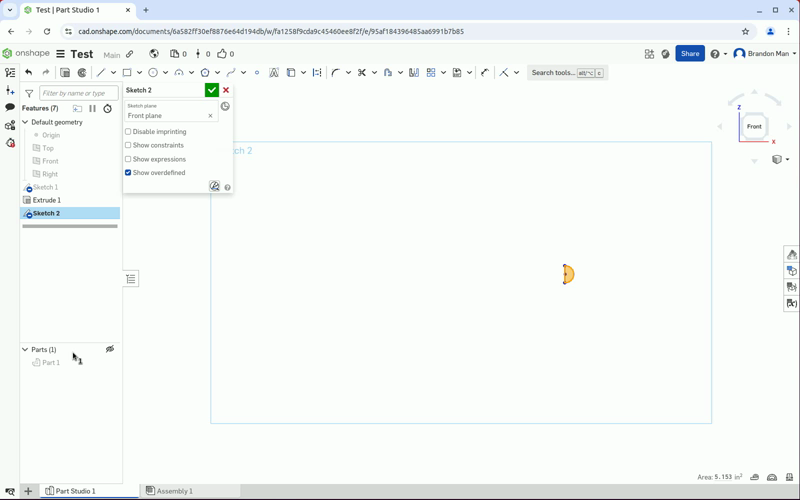
key(shift+y)
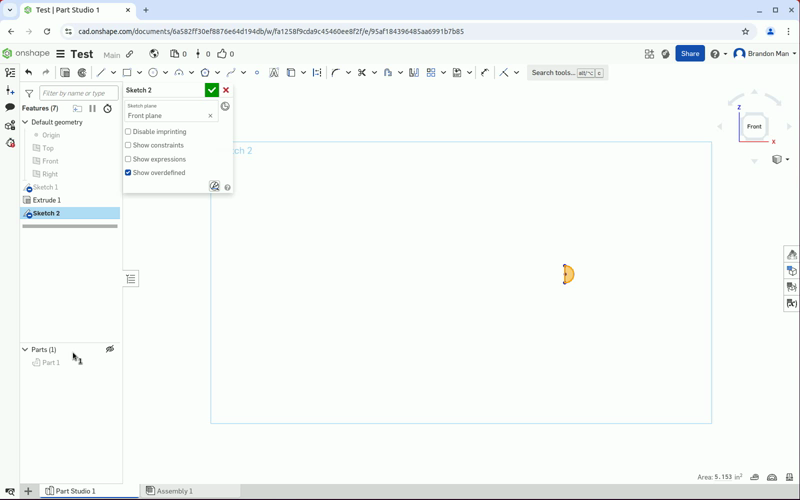
key(shift+e)
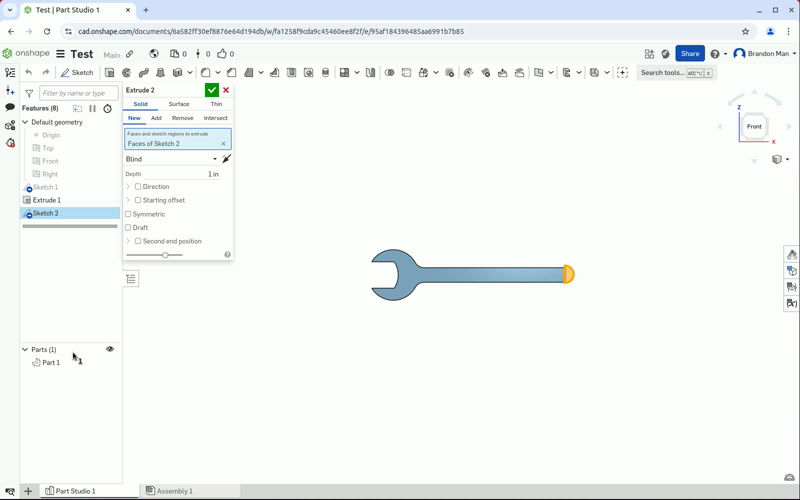
mouse_move(143, 106)
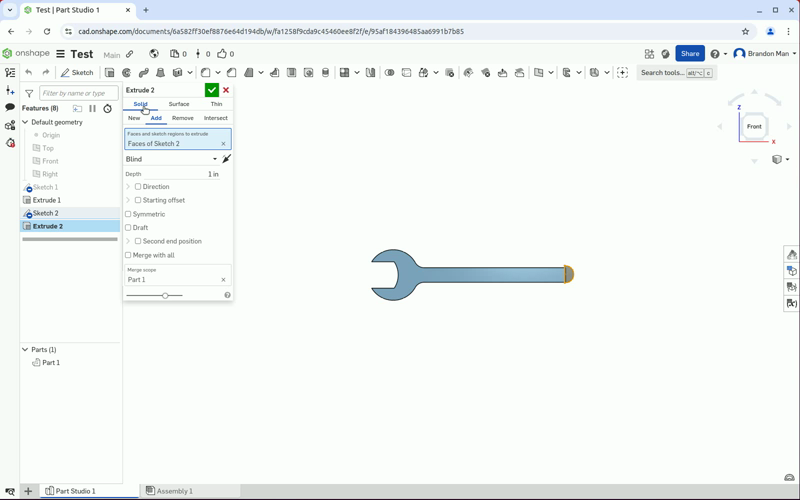
click(143, 106)
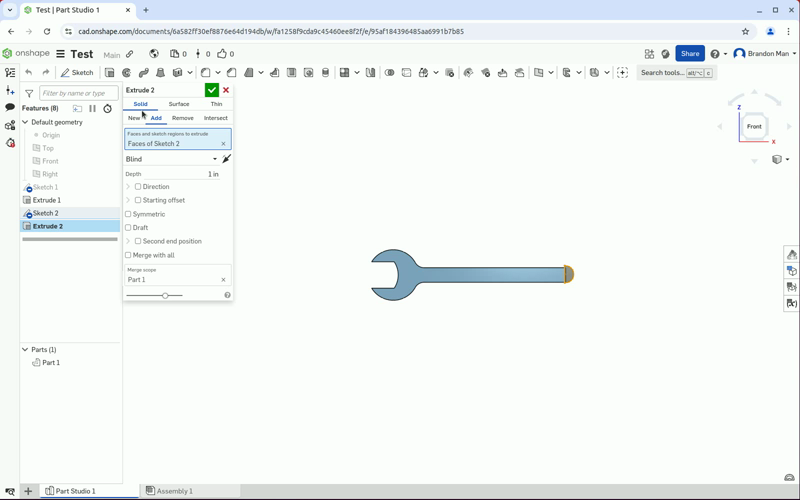
mouse_move(137, 120)
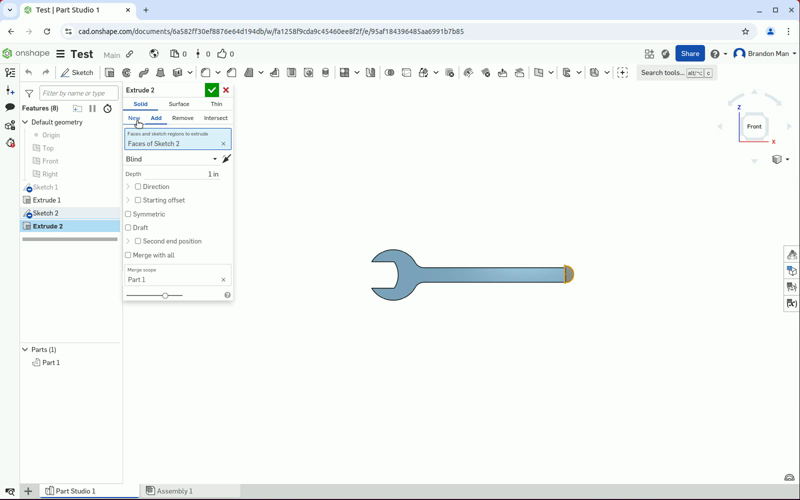
click(137, 120)
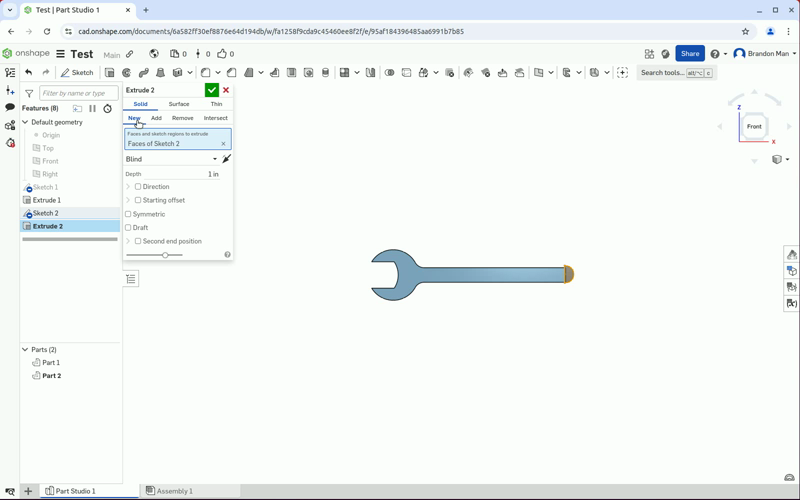
key(tab, 4)
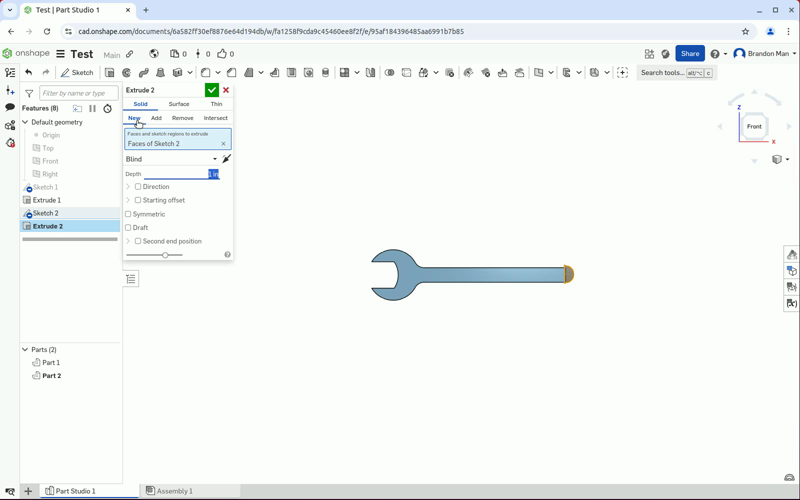
text(2.648)
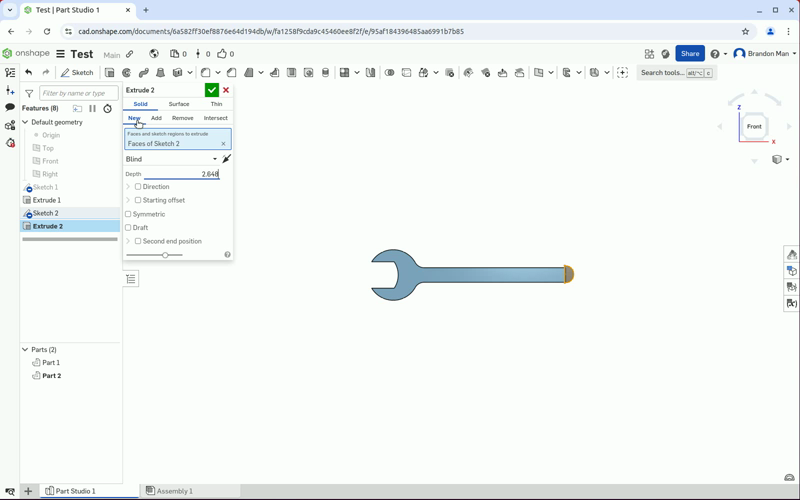
key(enter)
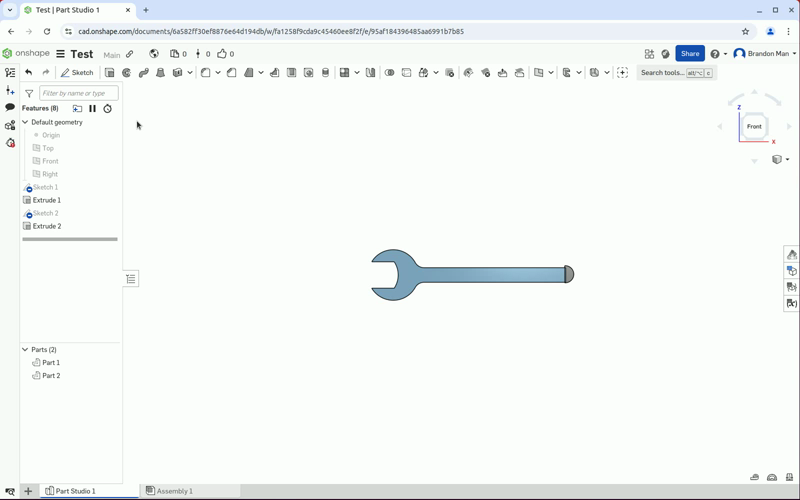
key(shift+h)
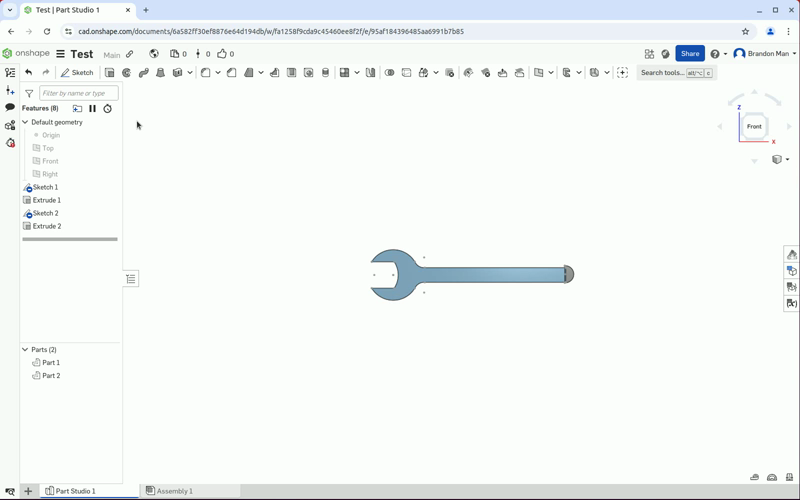
key(shift+h)
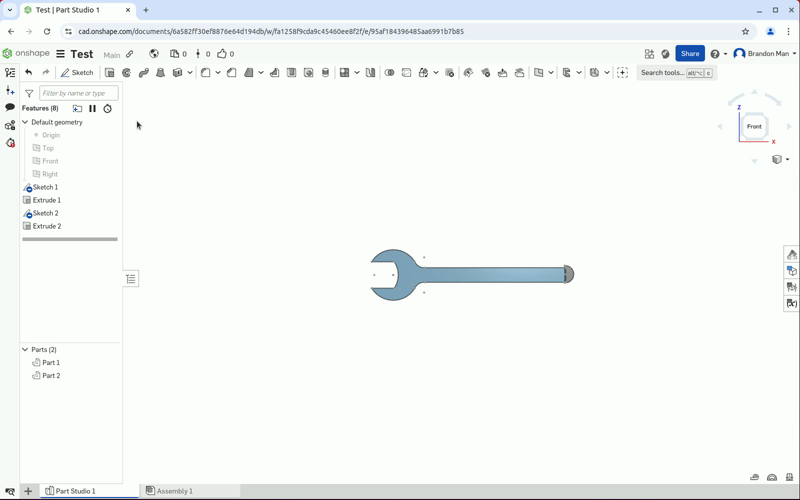
key(shift+7)
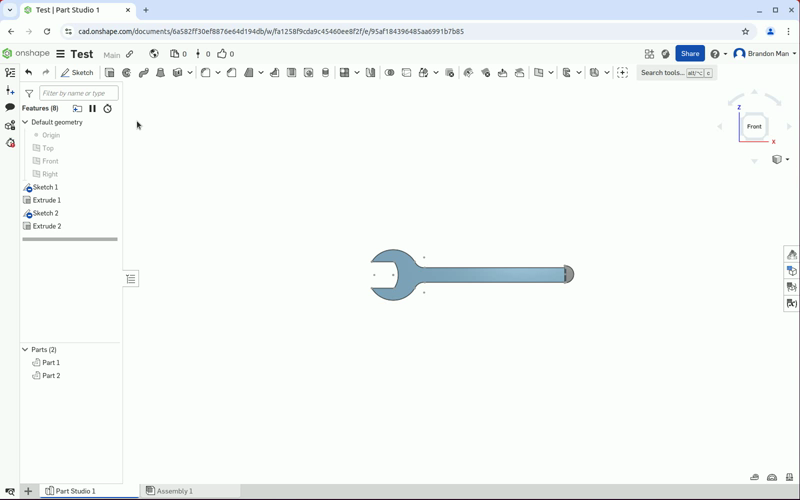
key(left, 2)
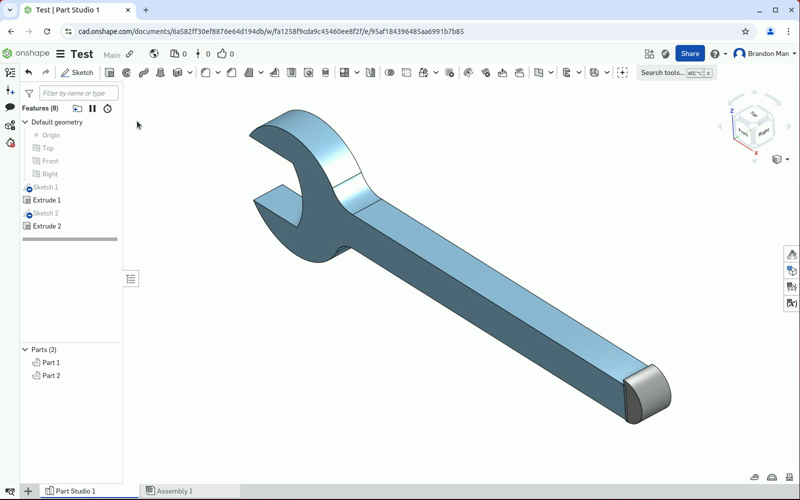
key(down, 2)
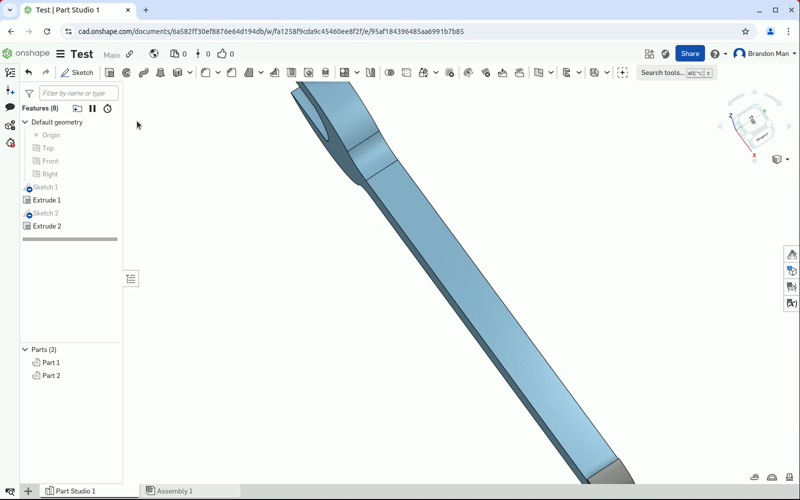
key(up, 2)
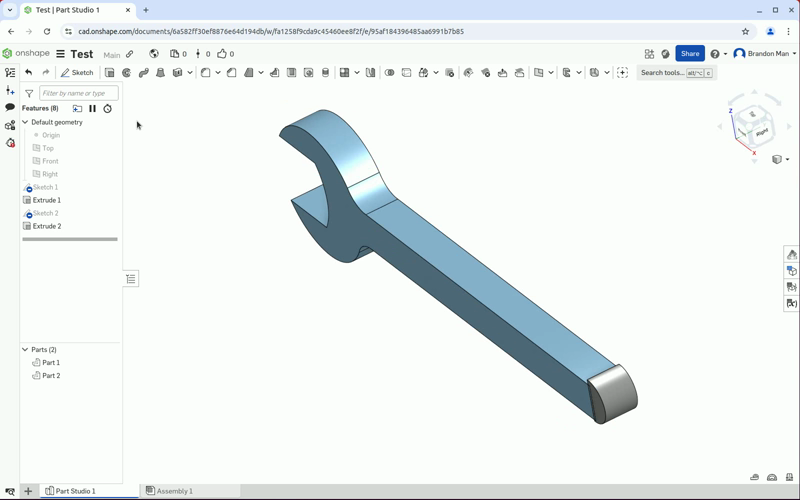
key(right, 2)
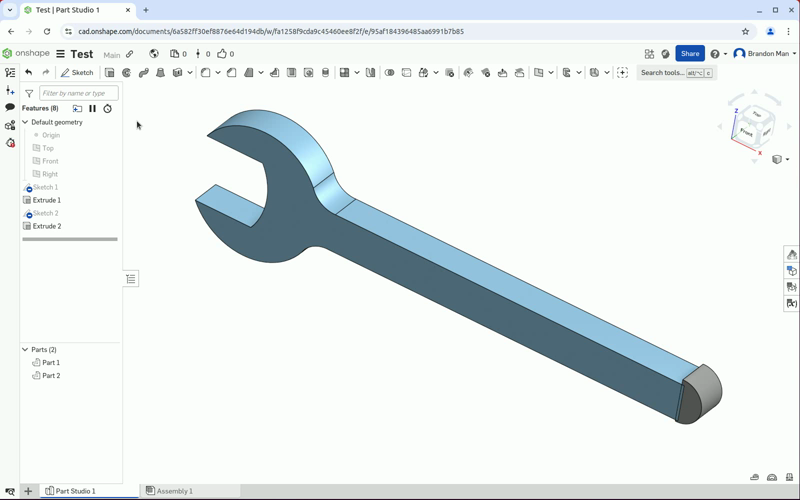
mouse_move(73, 189)
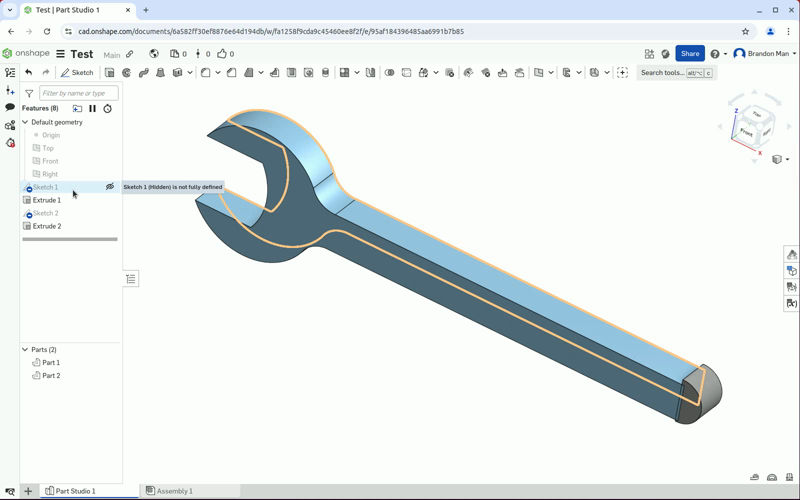
click(73, 189)